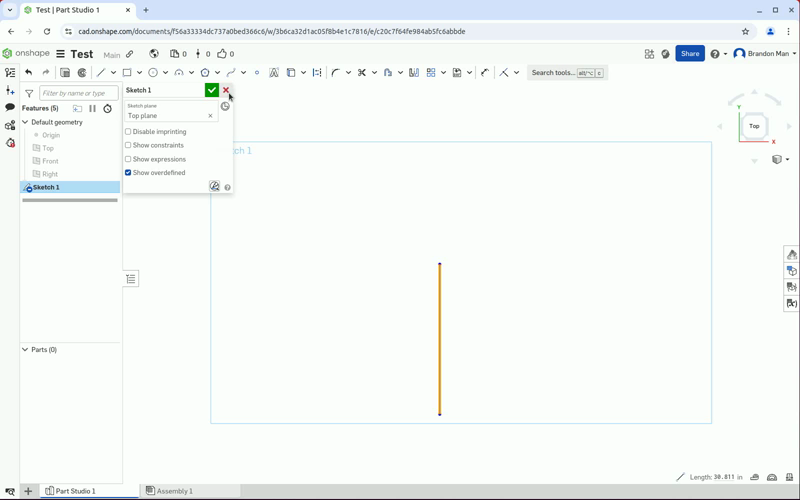
key(shift+h)
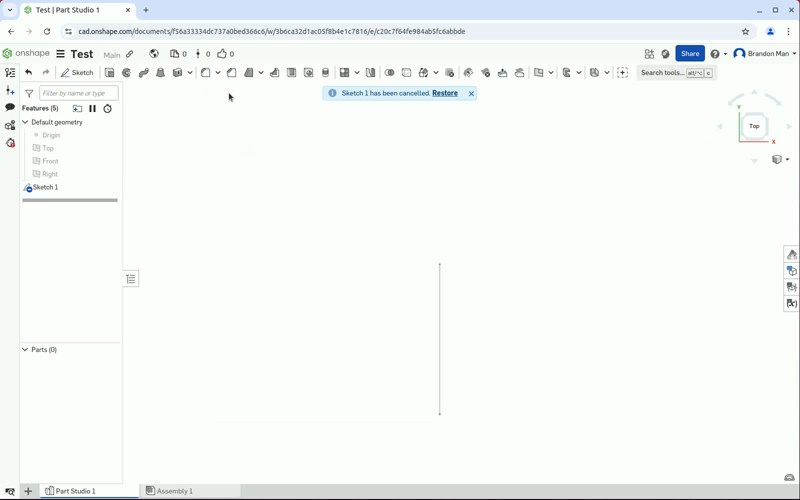
key(shift+s)
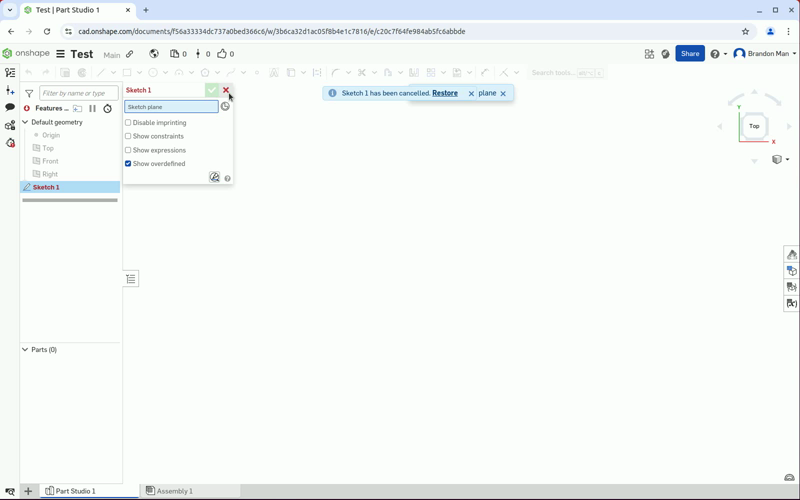
mouse_move(73, 150)
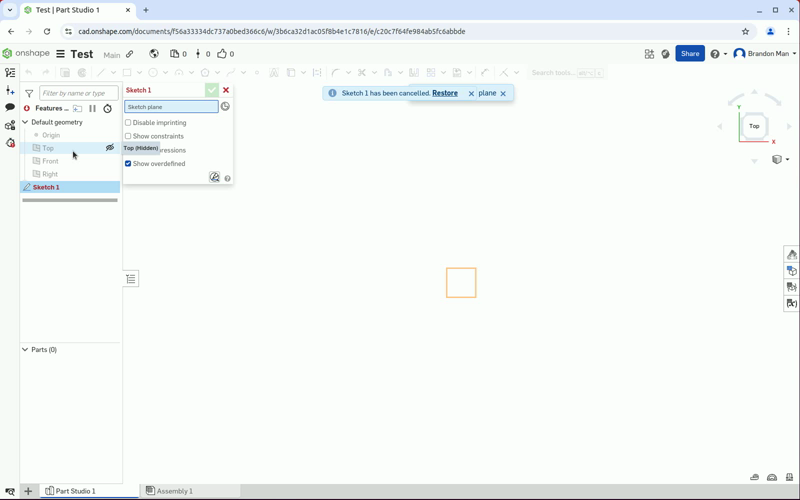
click(73, 150)
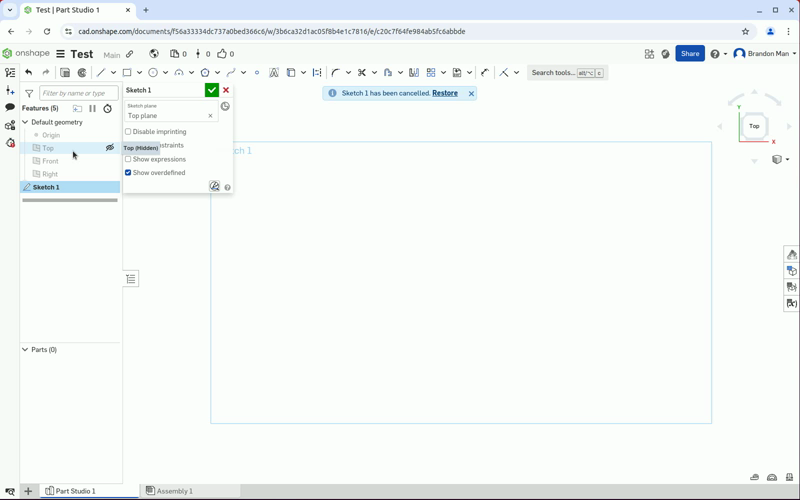
mouse_move(73, 352)
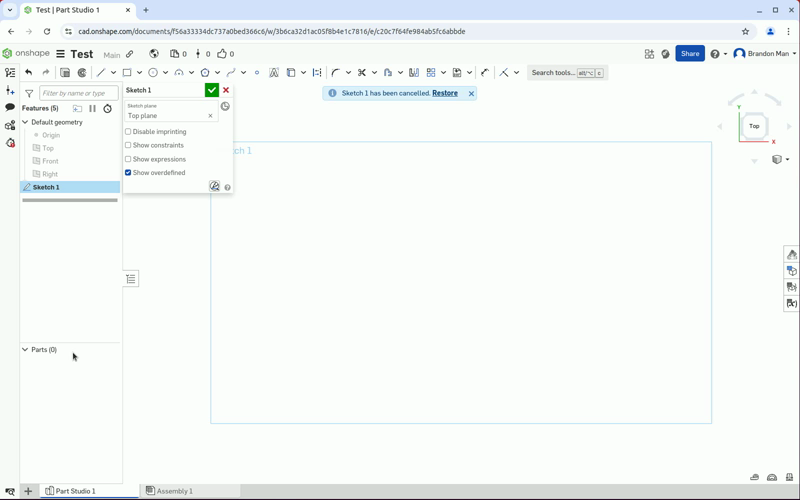
key(y)
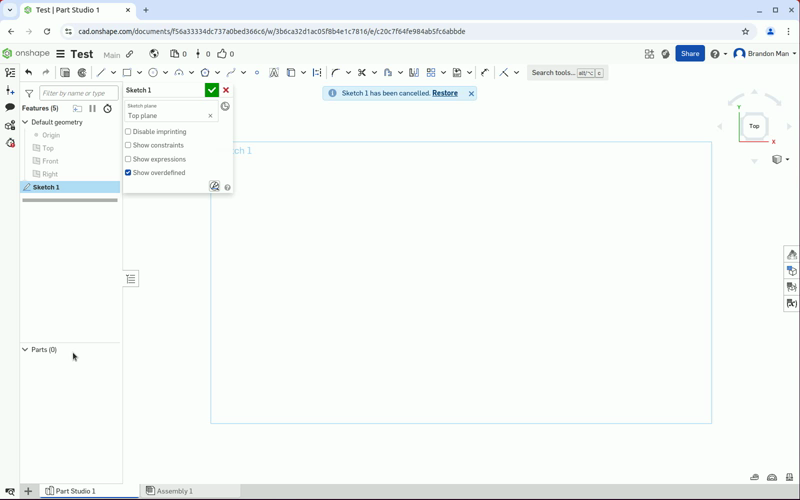
key(l)
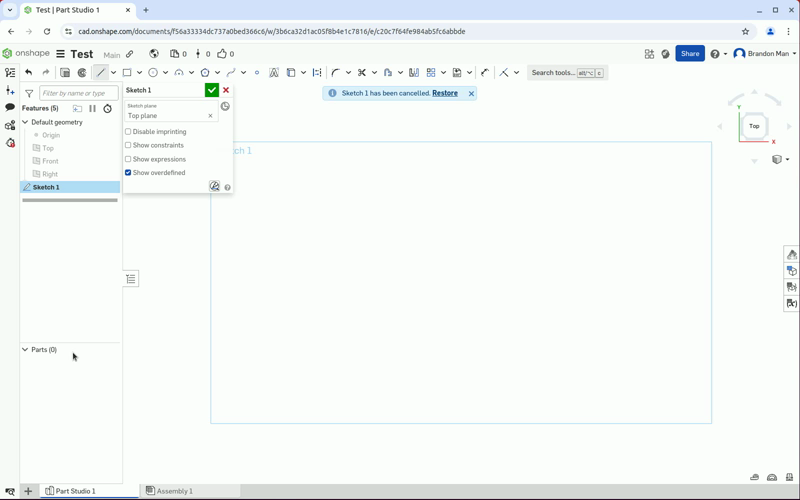
key_down(shift)
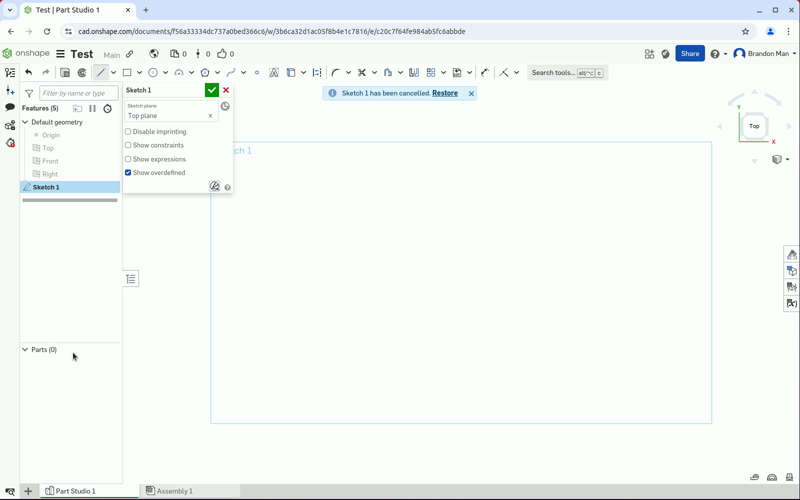
mouse_move(348, 282)
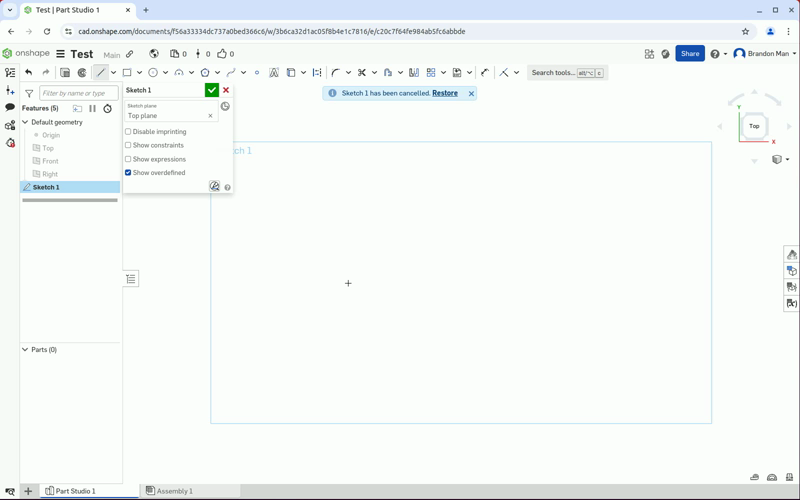
click(348, 282)
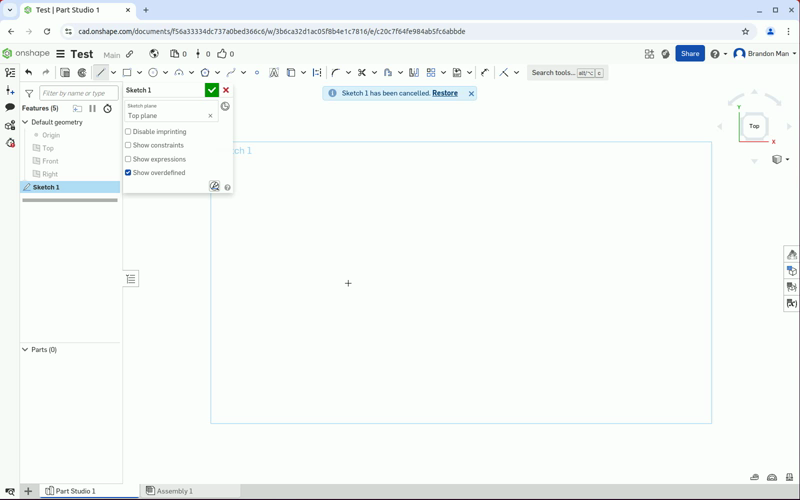
key_up(shift)
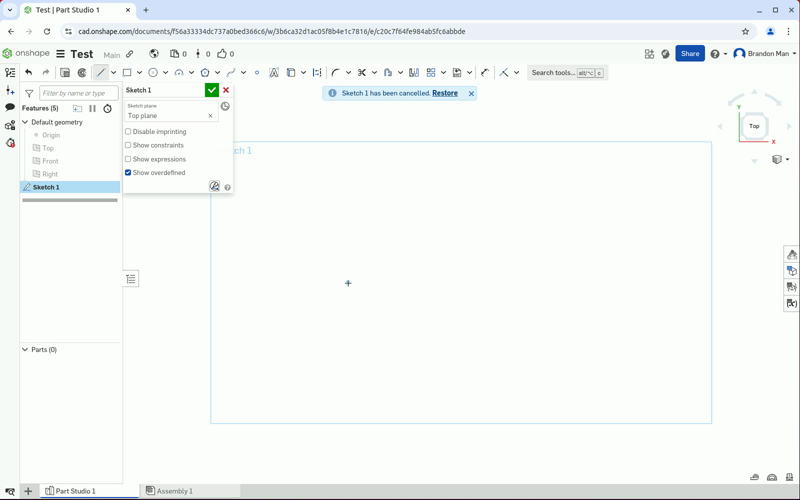
key_down(shift)
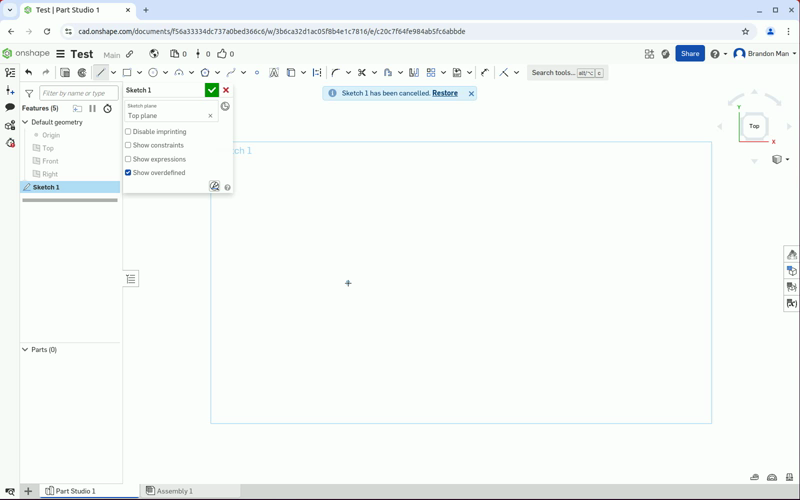
mouse_move(404, 379)
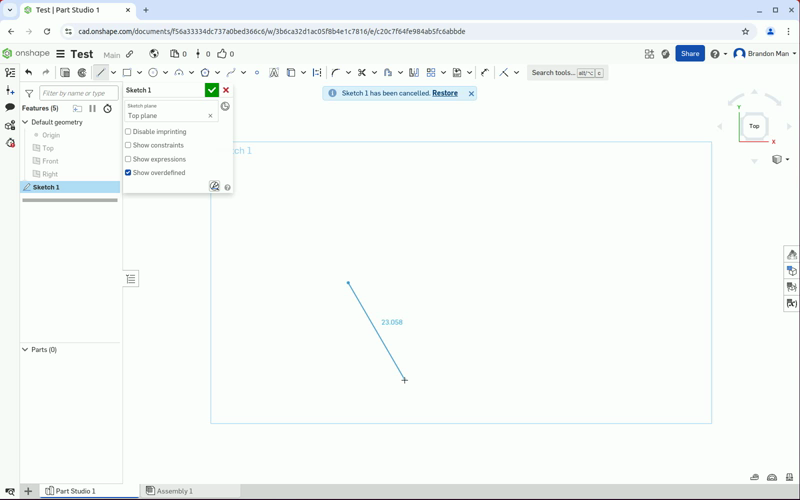
click(404, 379)
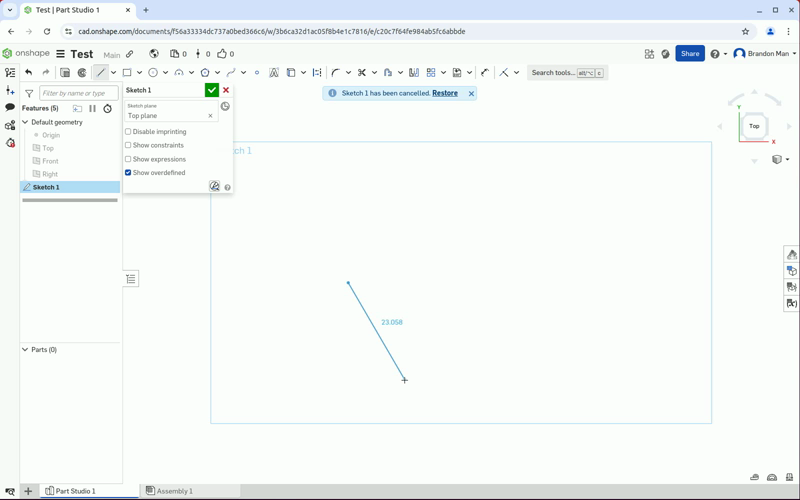
key_up(shift)
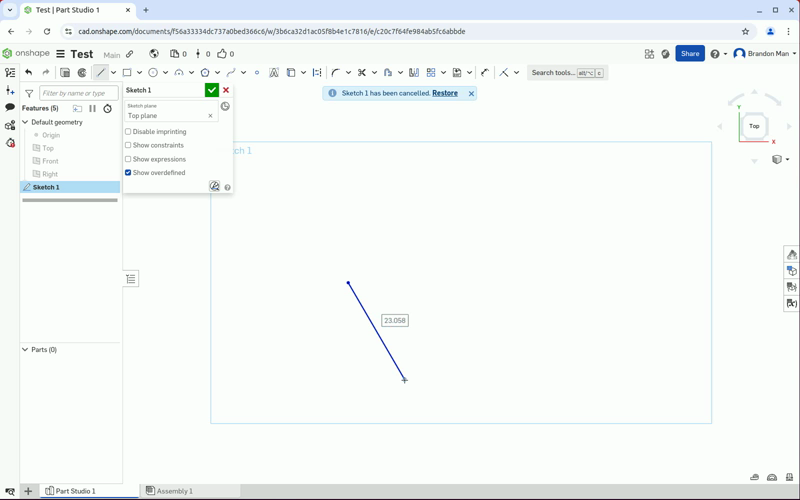
key_down(shift)
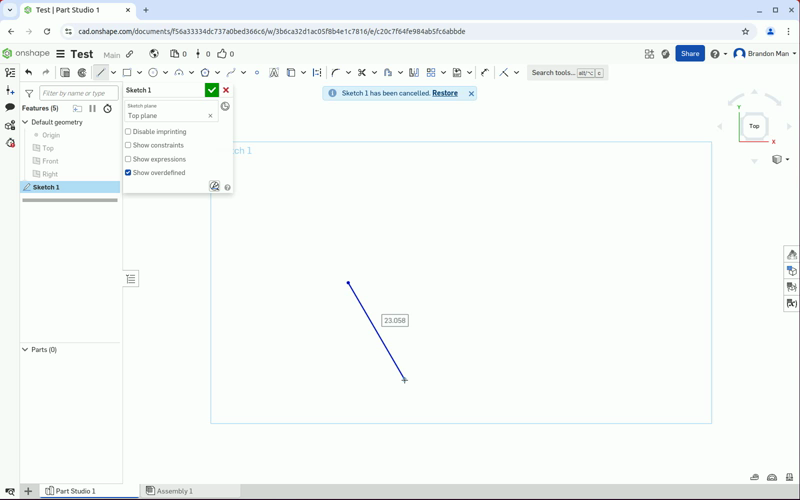
mouse_move(515, 379)
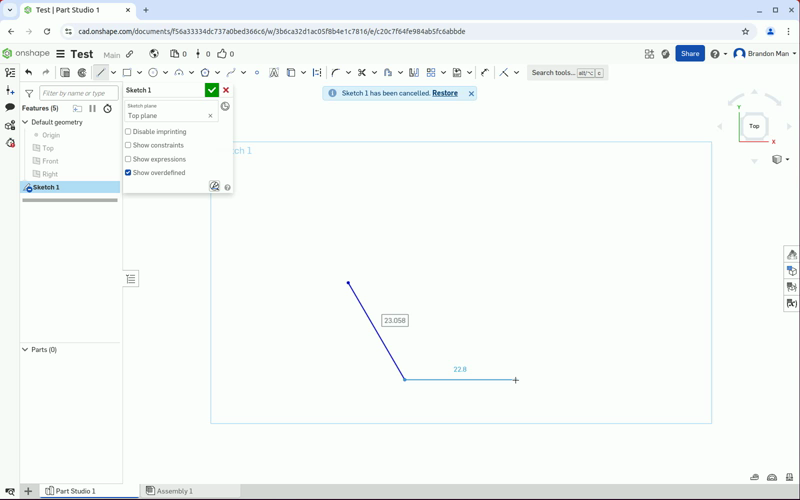
click(515, 379)
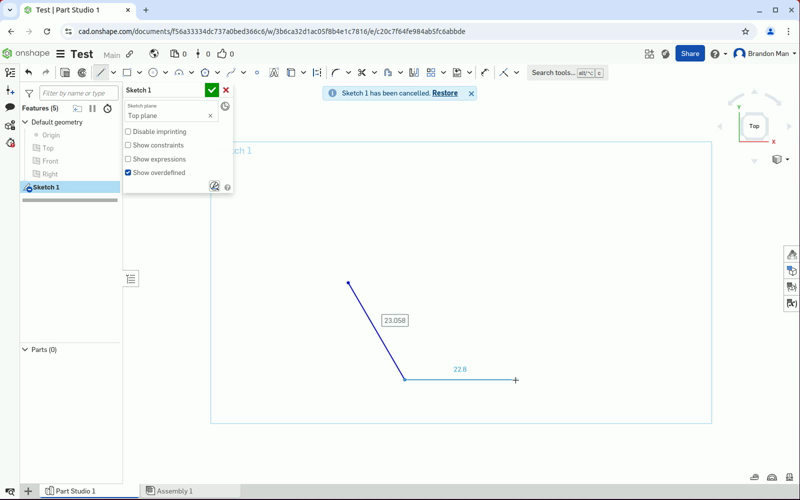
key_up(shift)
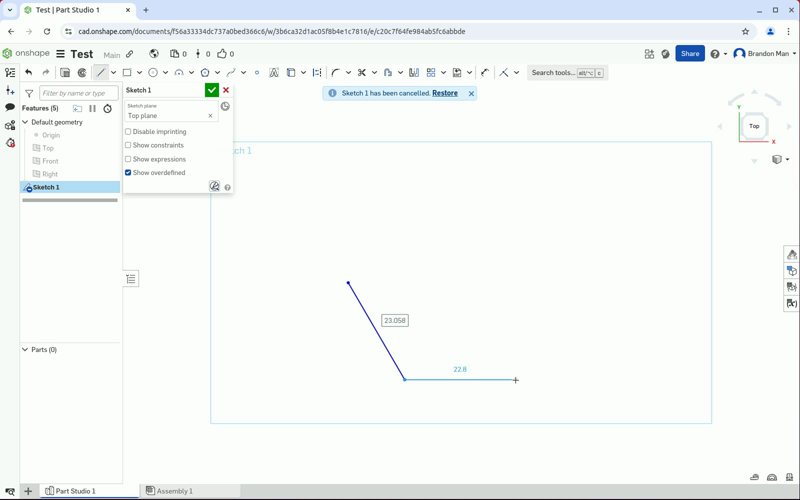
key_down(shift)
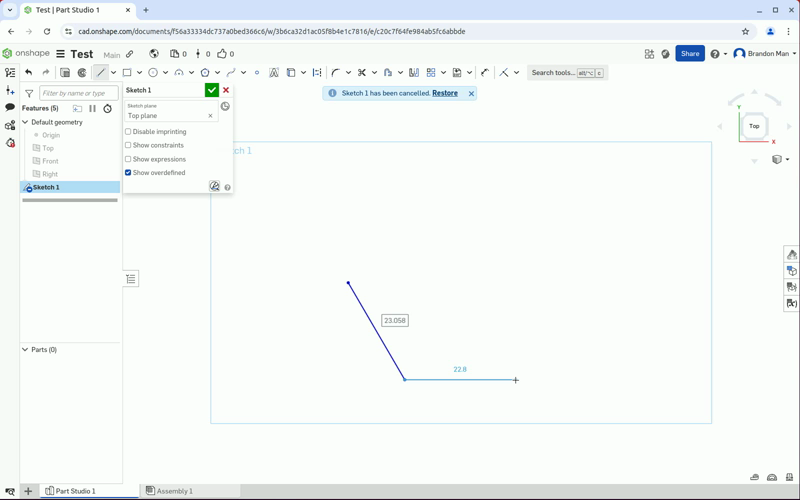
mouse_move(572, 282)
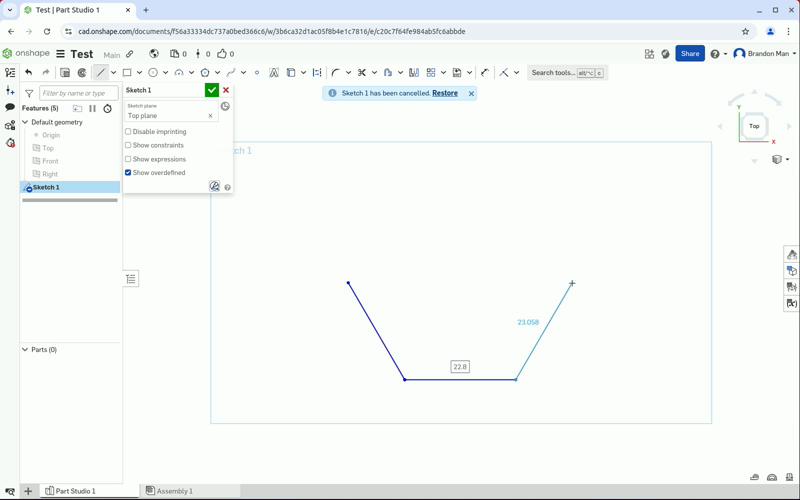
click(572, 282)
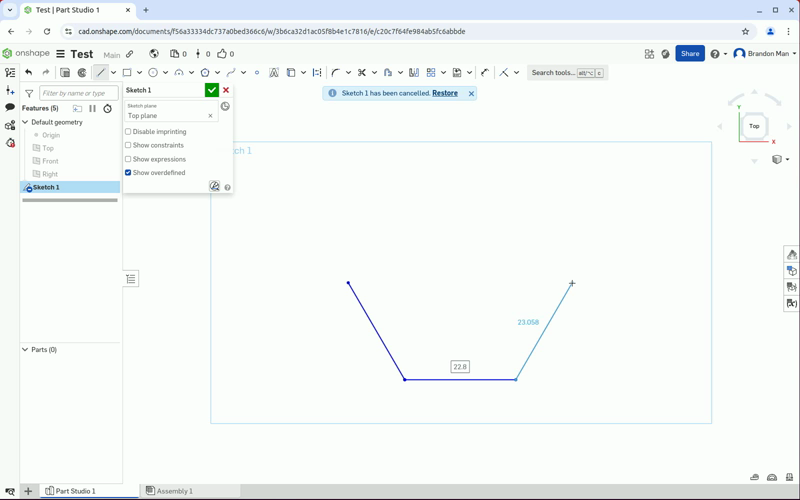
key_up(shift)
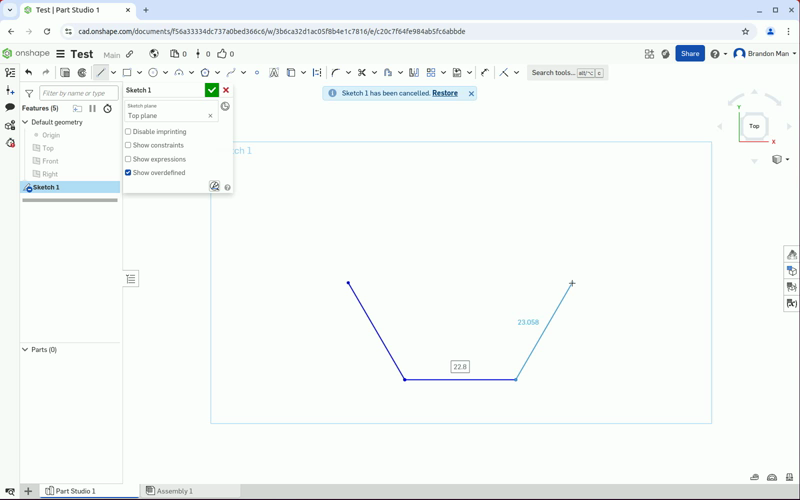
key_down(shift)
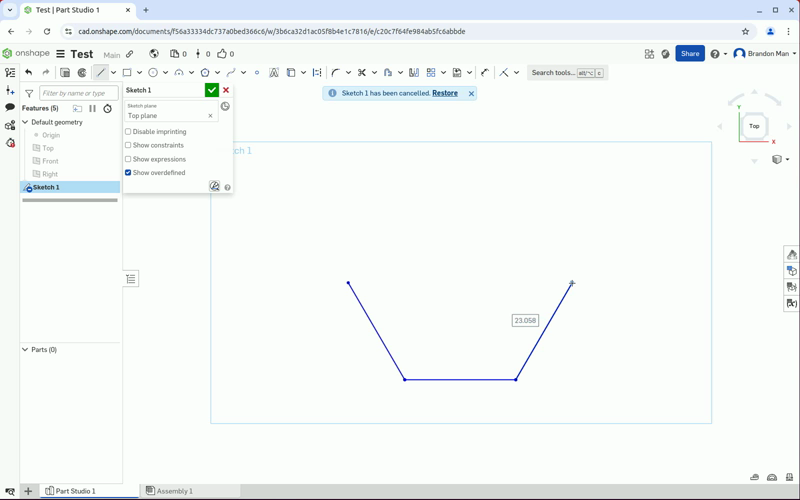
mouse_move(515, 186)
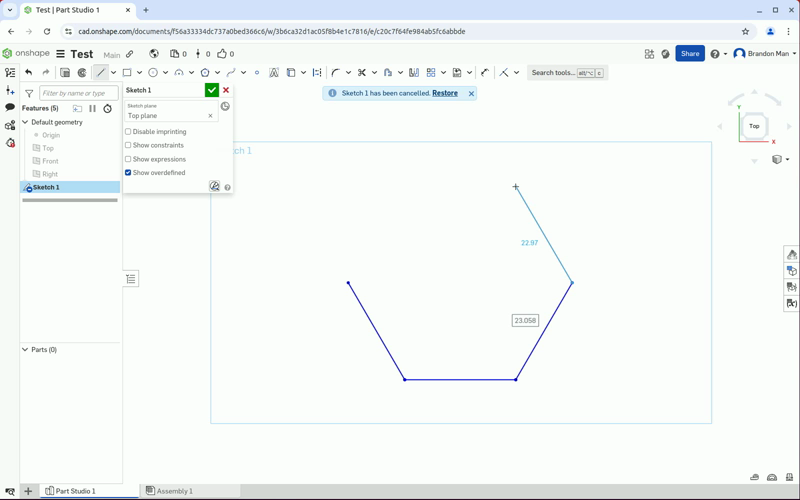
click(515, 186)
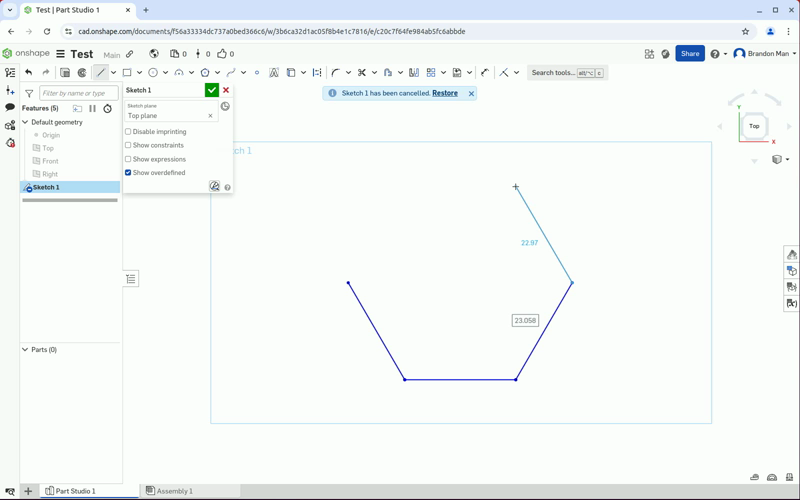
key_up(shift)
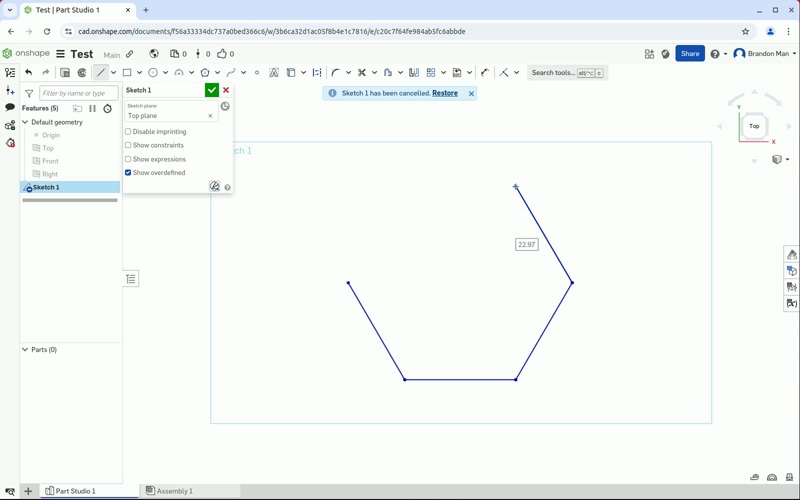
key_down(shift)
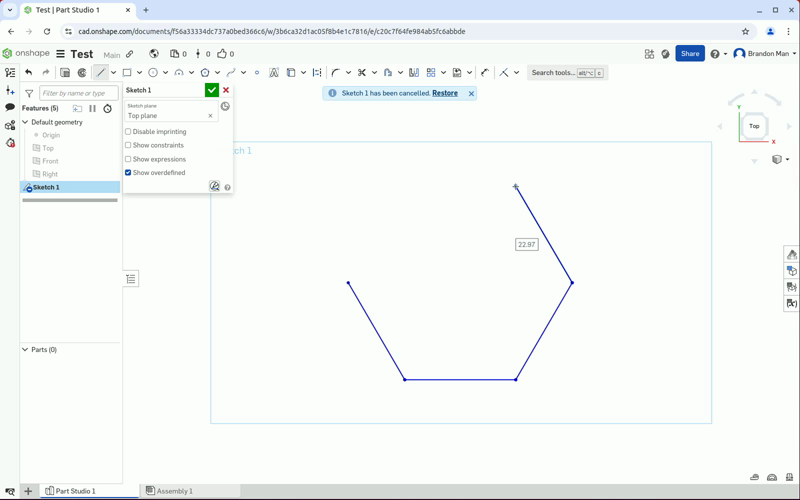
mouse_move(404, 186)
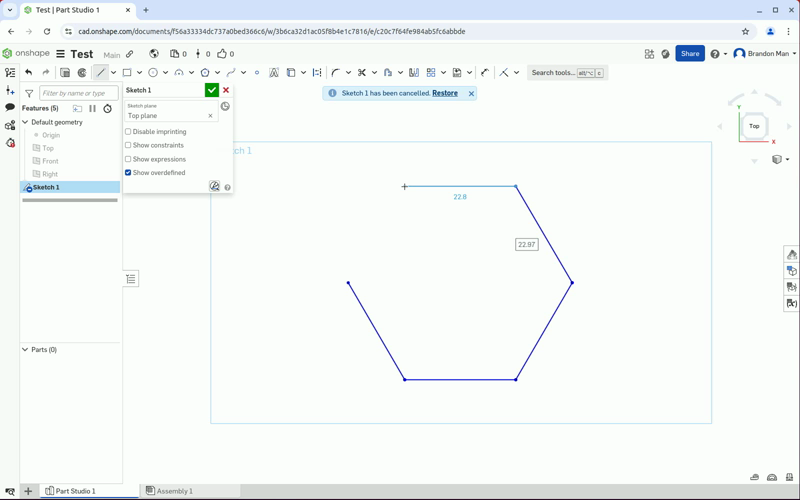
click(404, 186)
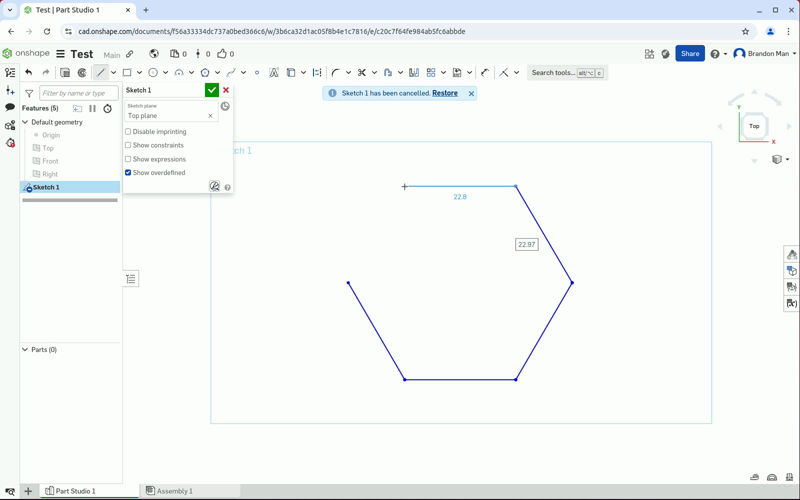
key_up(shift)
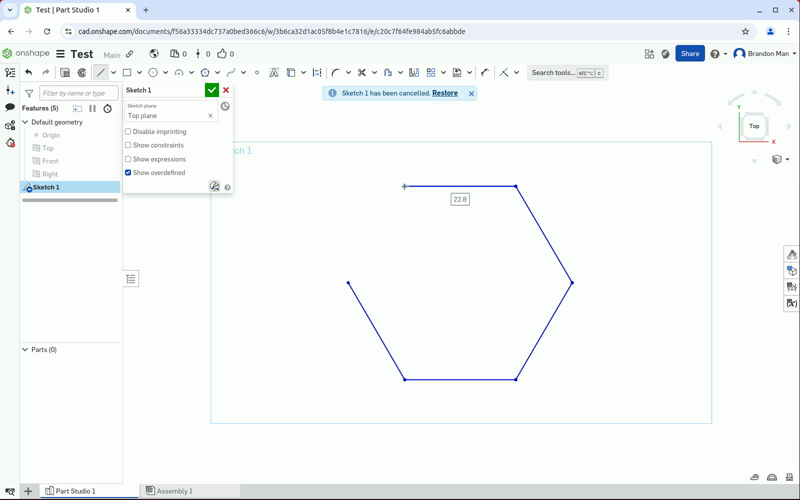
key_down(shift)
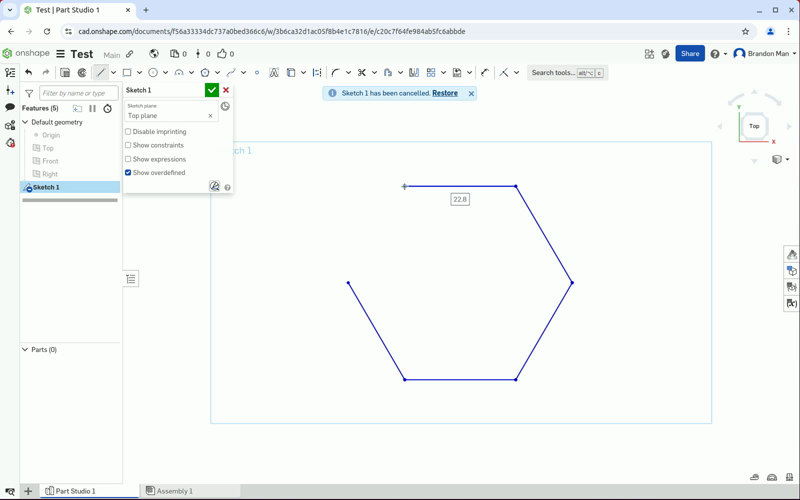
mouse_move(348, 282)
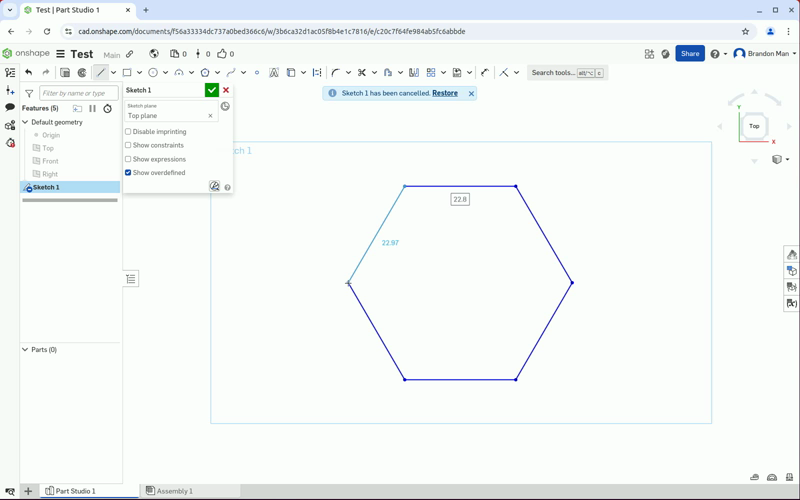
key_up(shift)
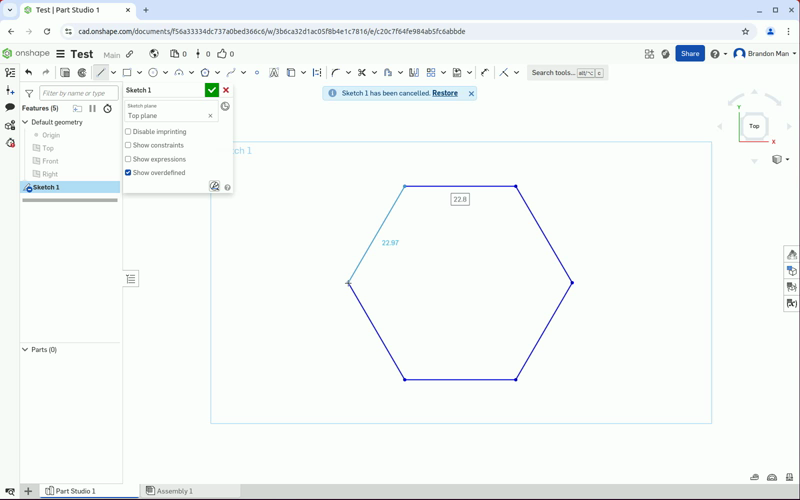
click(348, 282)
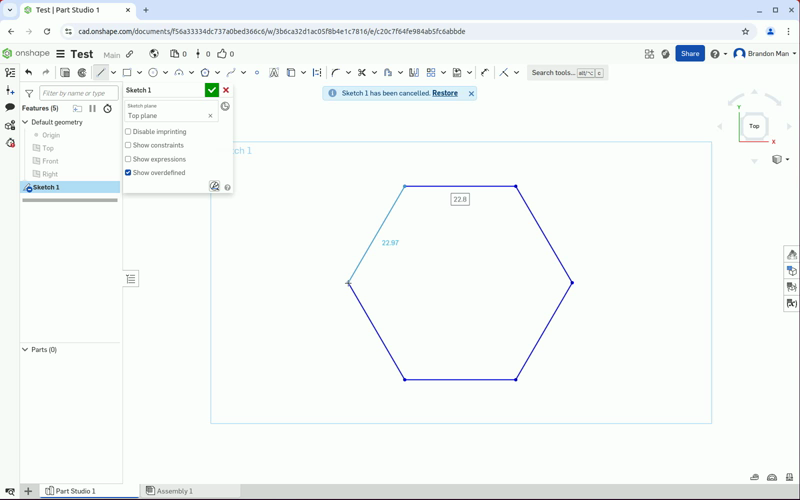
key(esc)
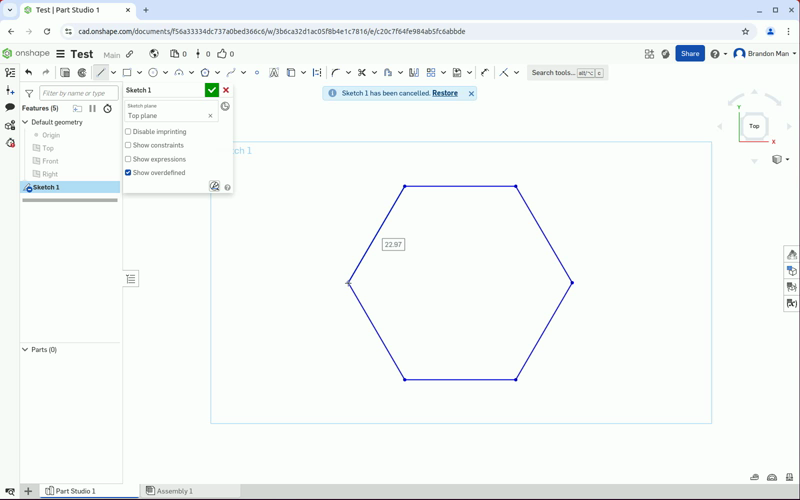
key(c)
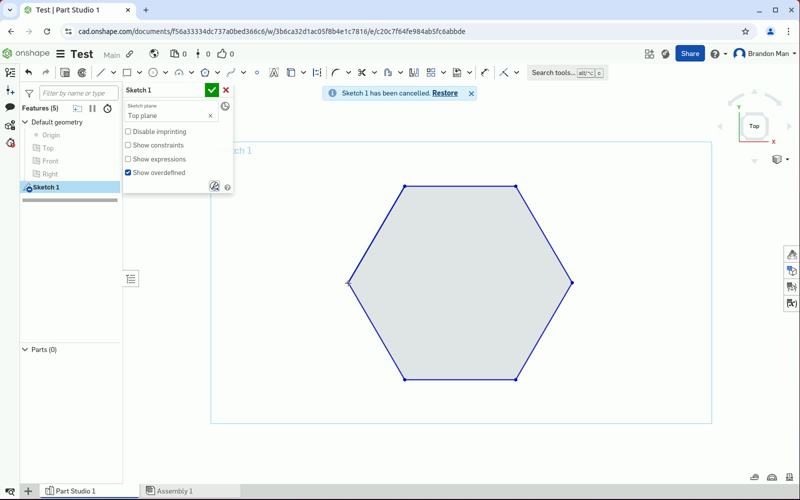
key_down(shift)
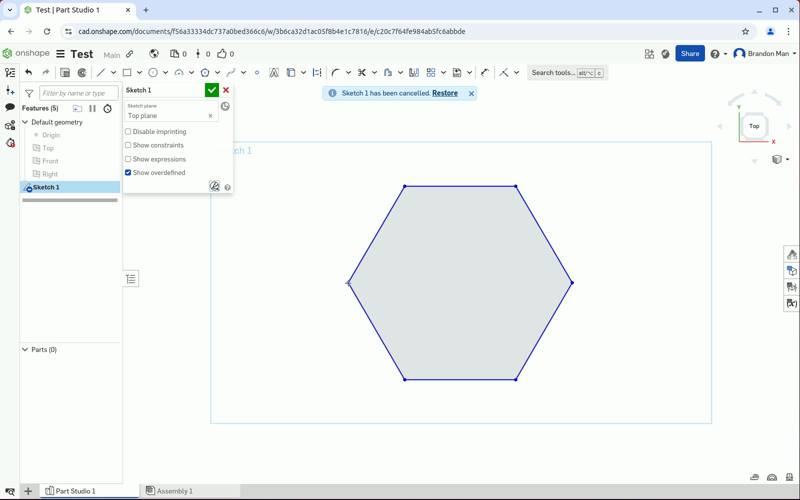
mouse_move(461, 282)
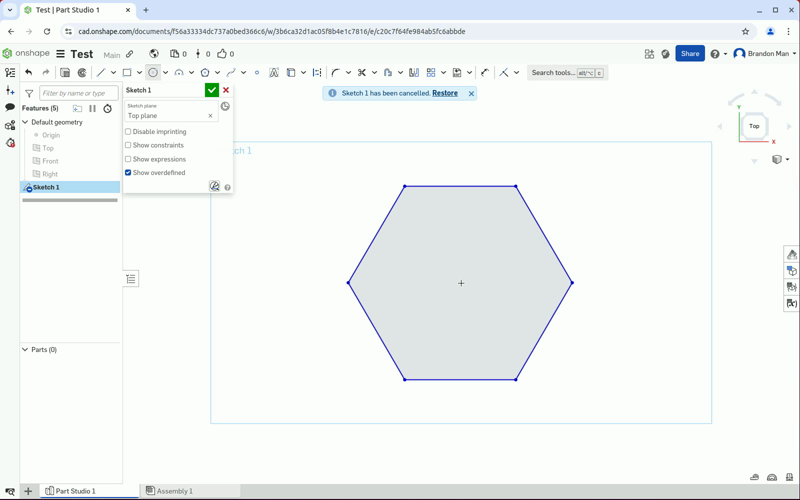
click(461, 282)
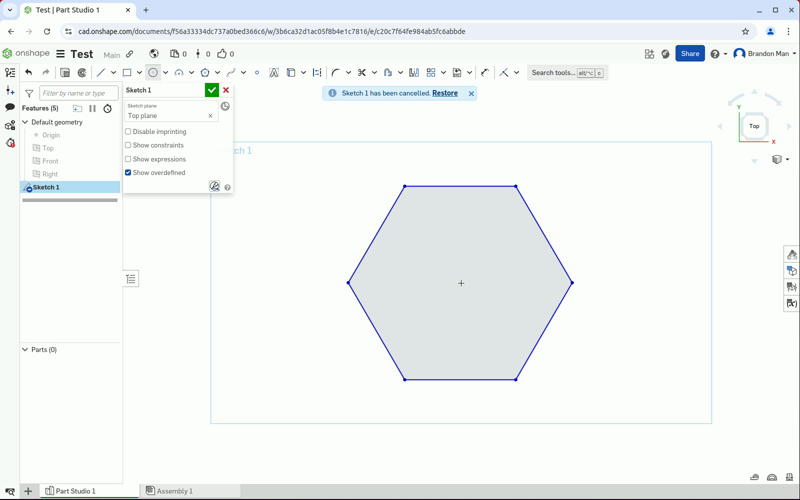
key_up(shift)
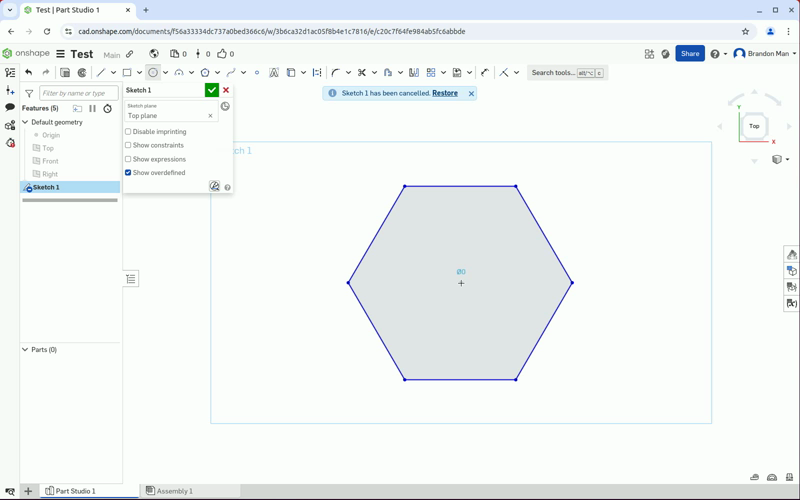
mouse_move(532, 282)
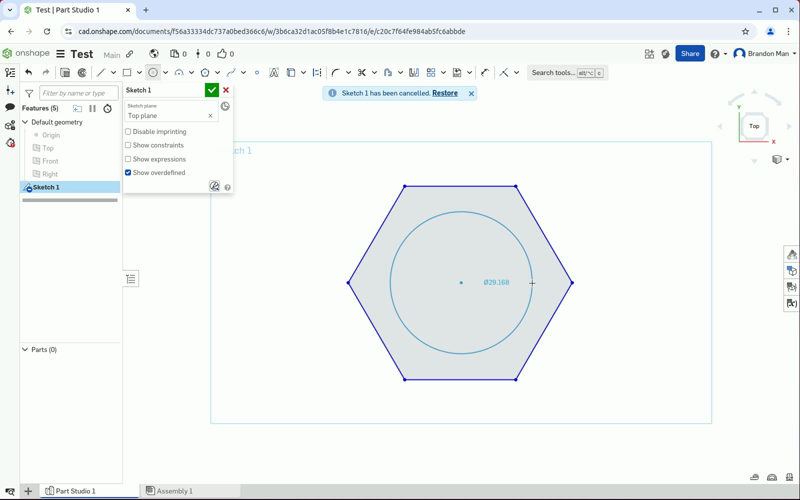
click(532, 282)
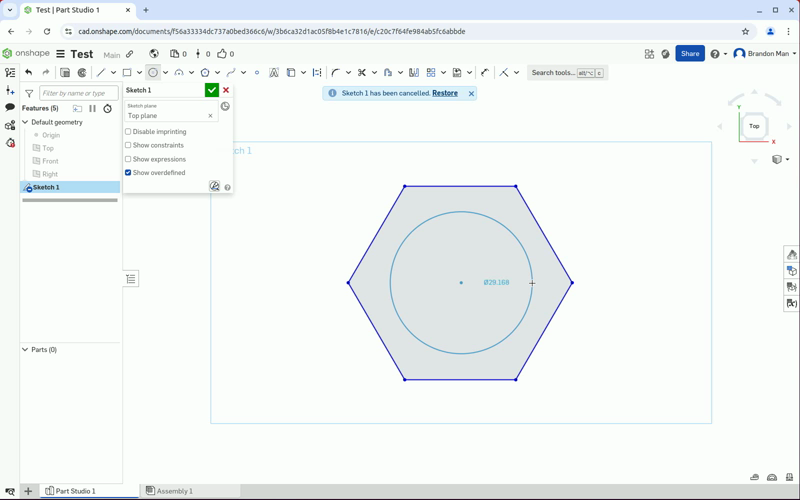
key(esc)
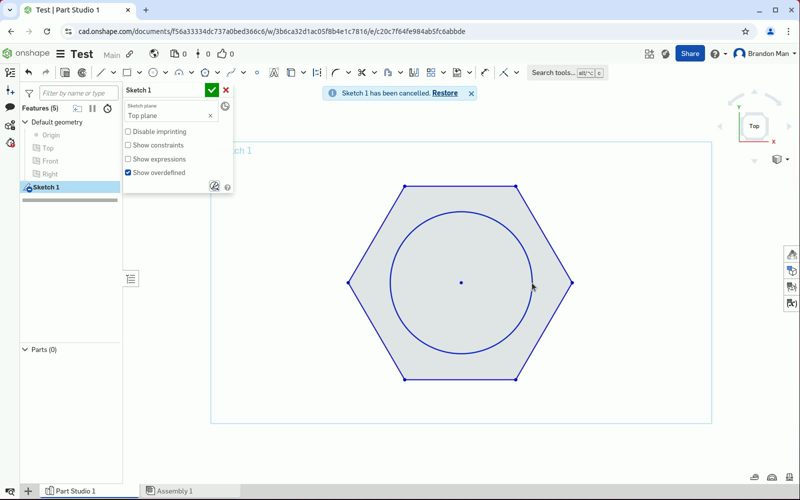
mouse_move(517, 221)
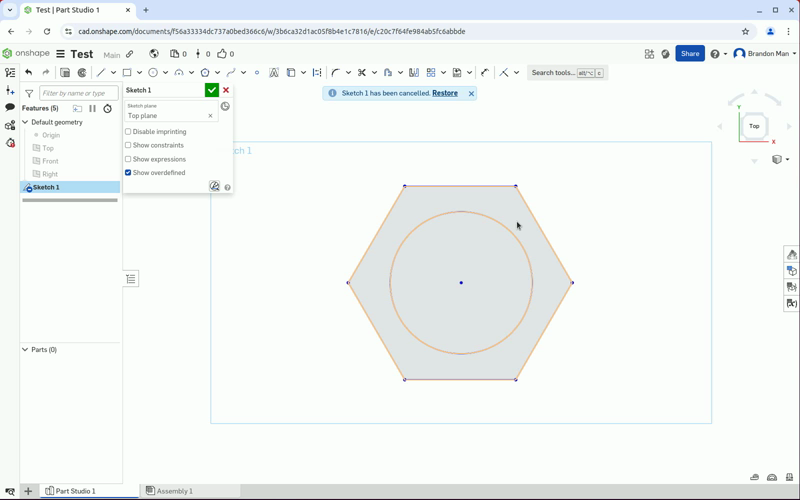
click(517, 221)
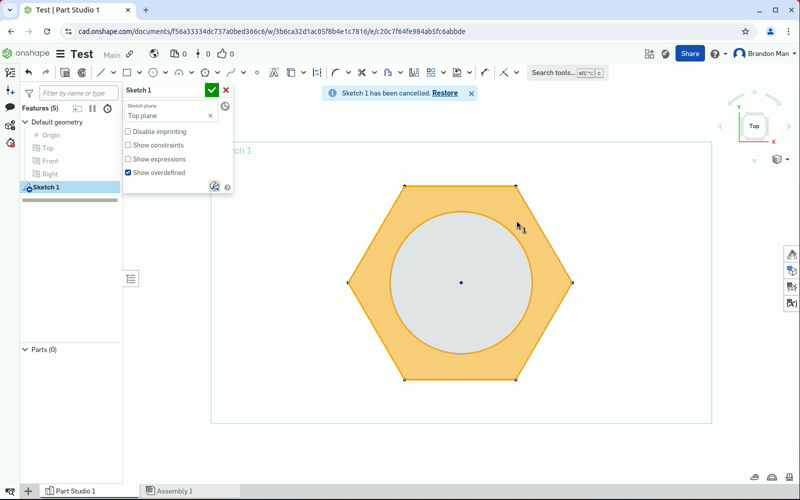
mouse_move(73, 352)
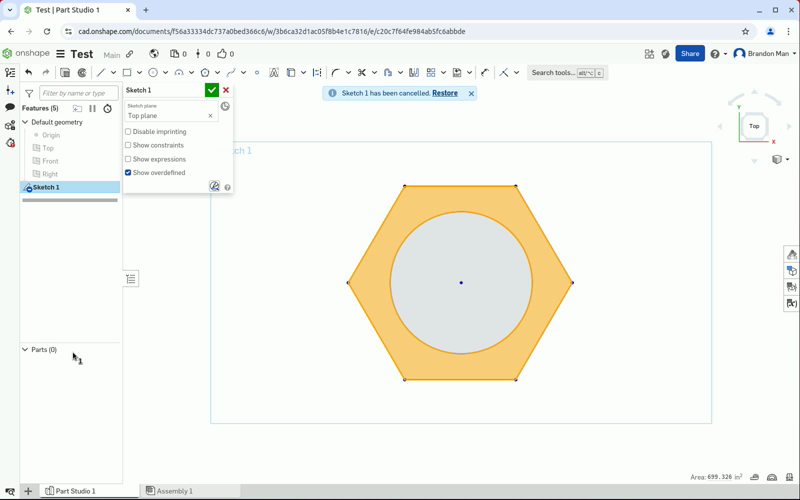
key(shift+y)
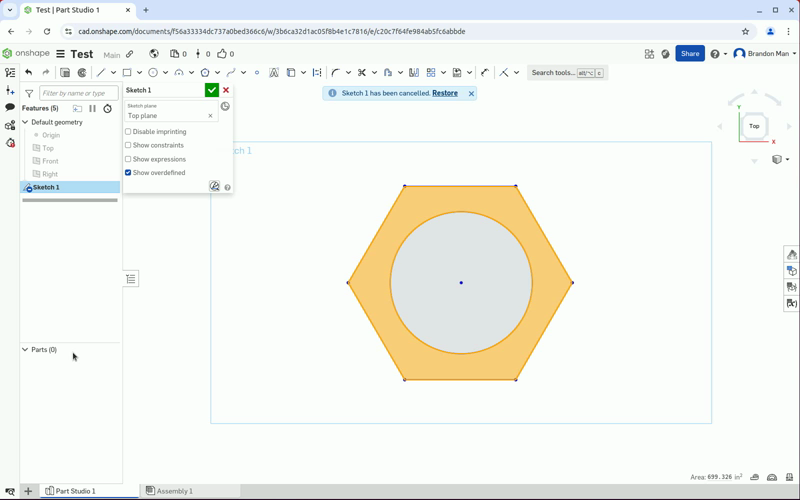
key(shift+e)
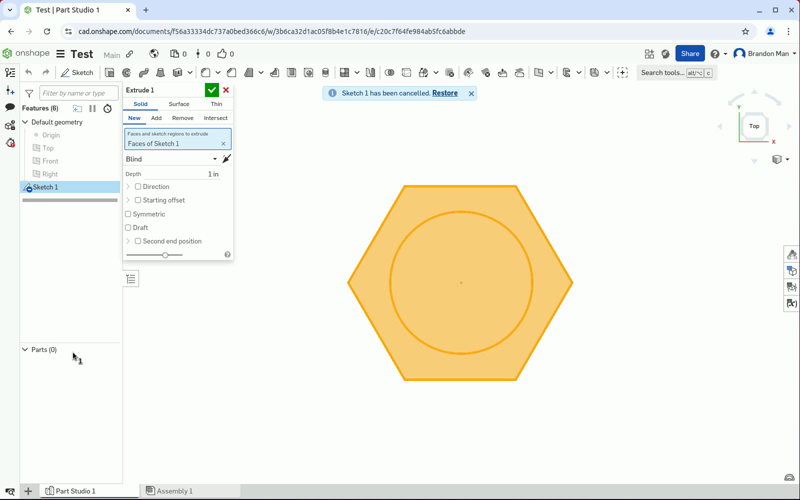
mouse_move(143, 106)
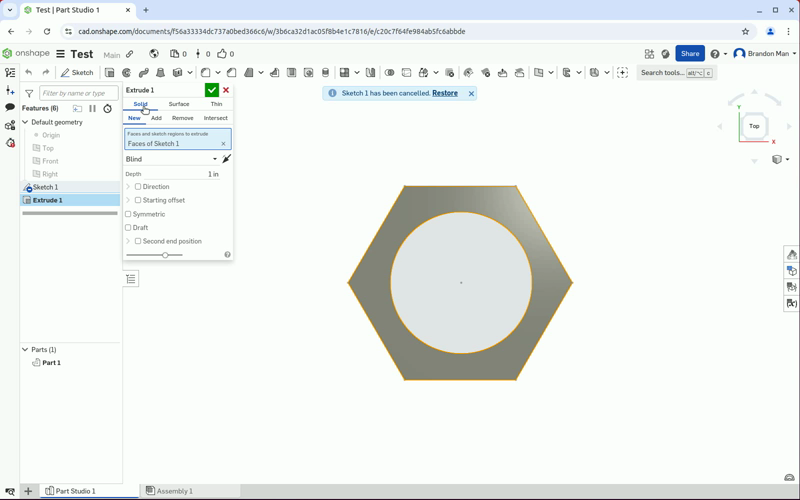
click(143, 106)
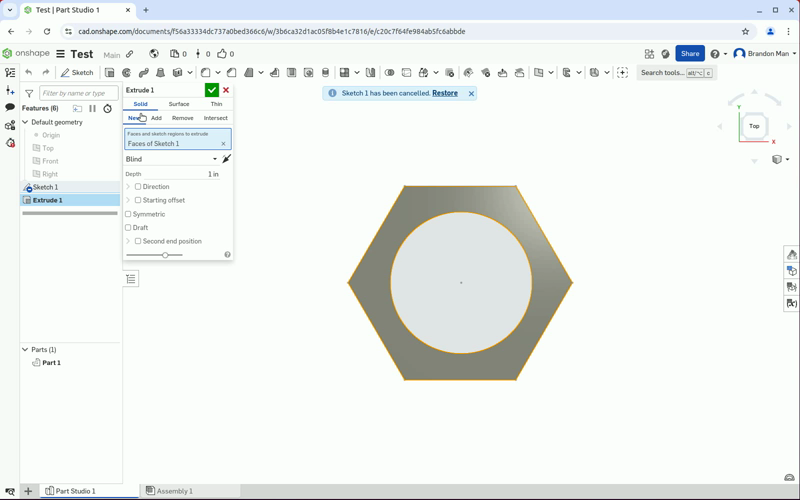
mouse_move(137, 120)
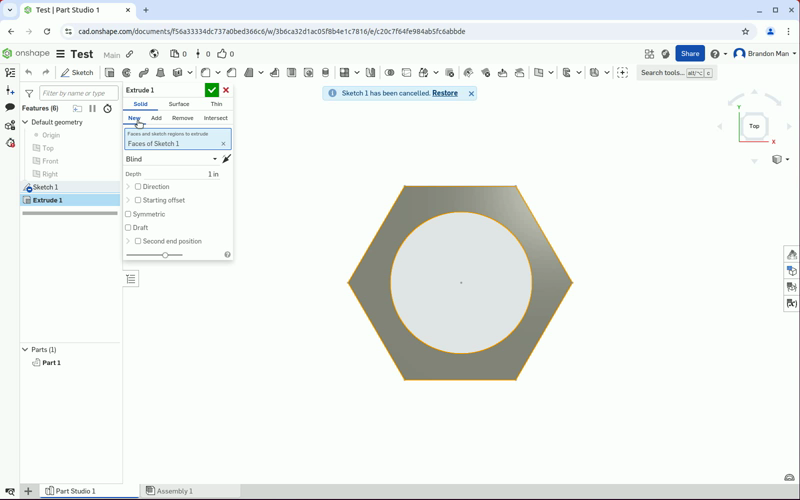
click(137, 120)
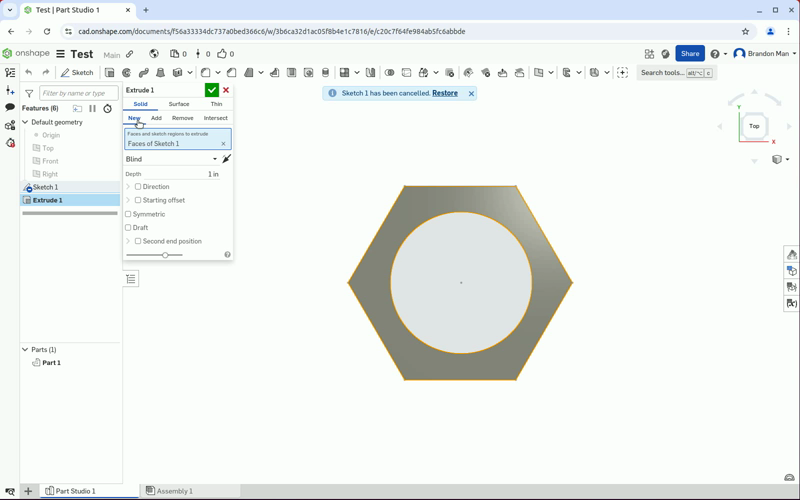
key(tab, 4)
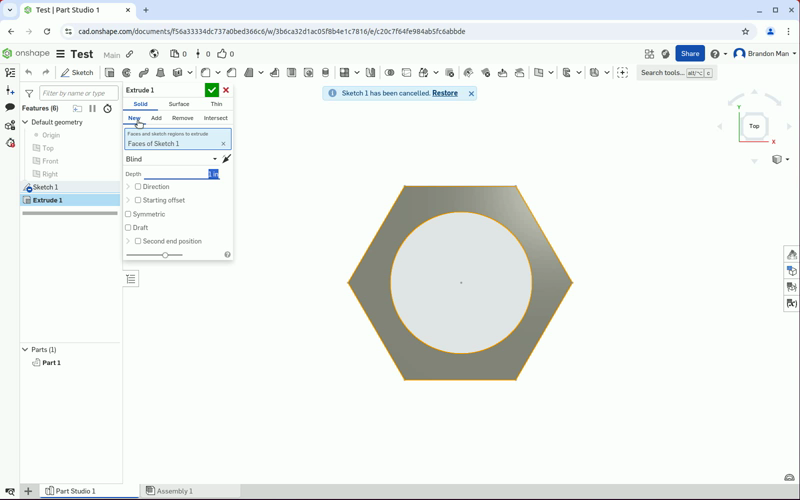
text(4.574)
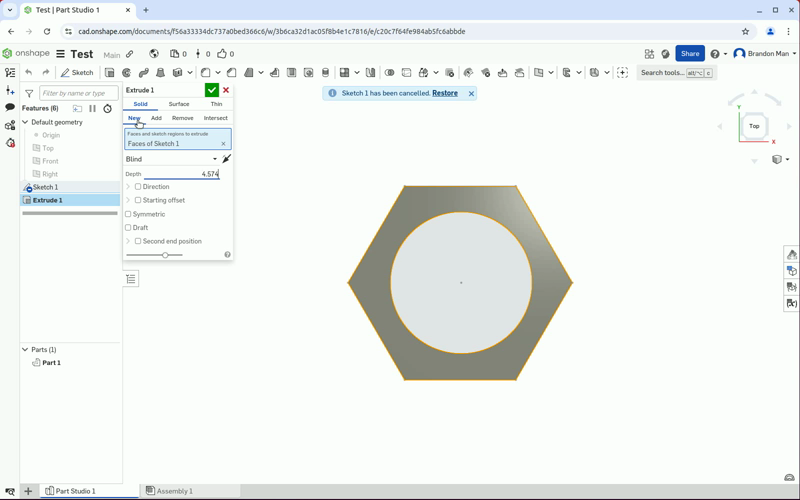
key(enter)
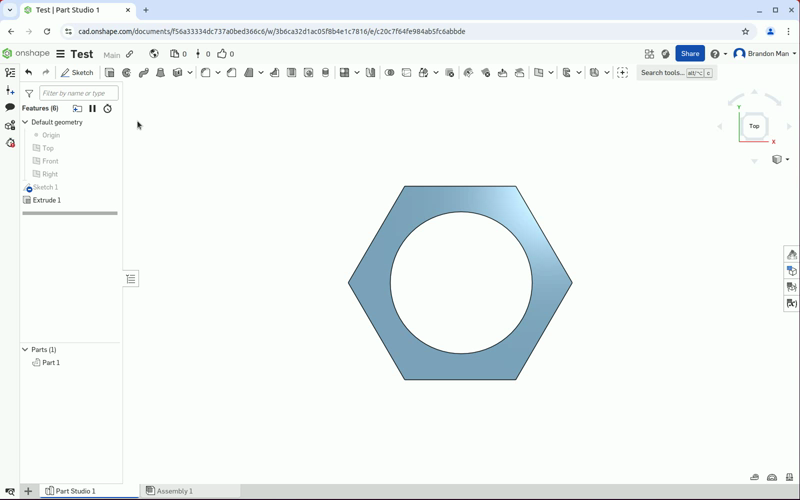
key(shift+h)
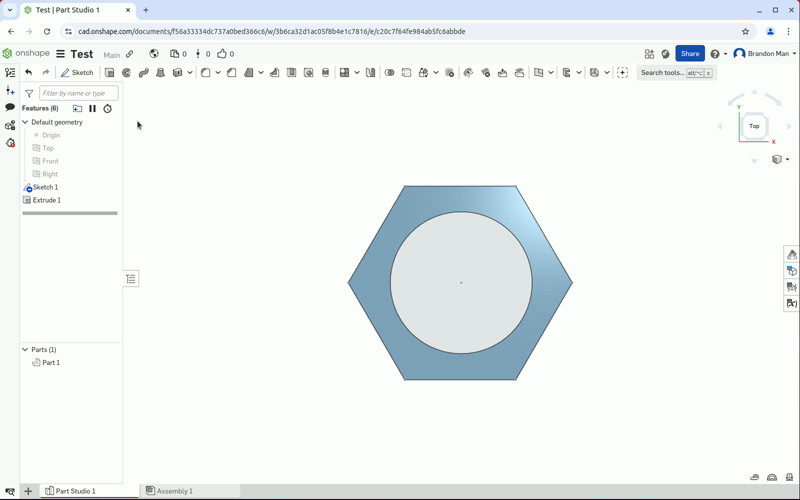
key(shift+h)
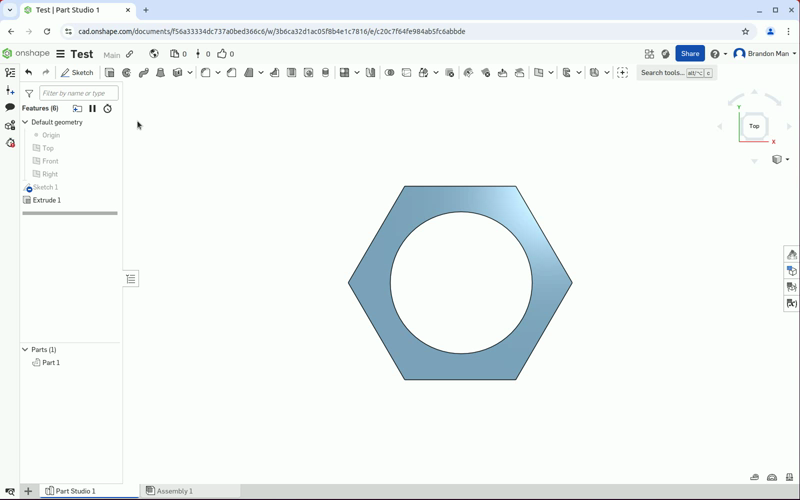
mouse_move(73, 189)
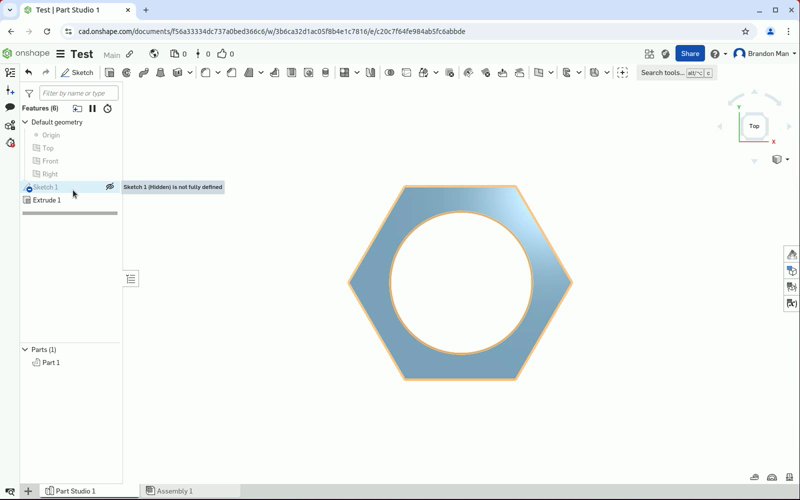
click(73, 189)
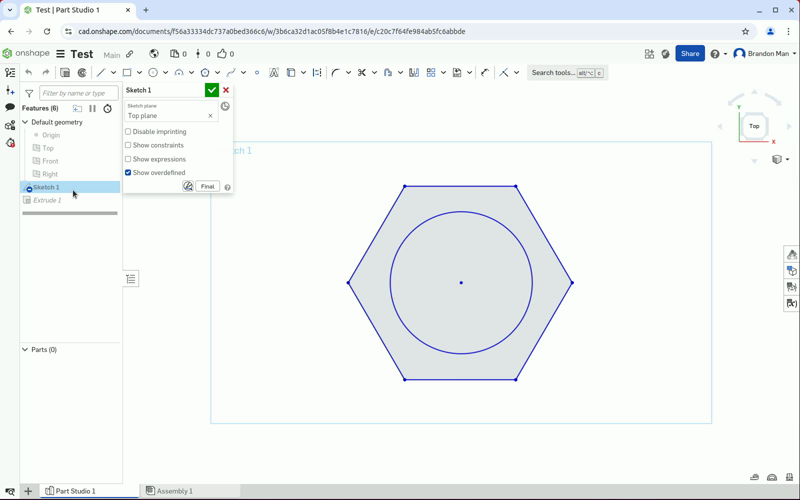
mouse_move(229, 92)
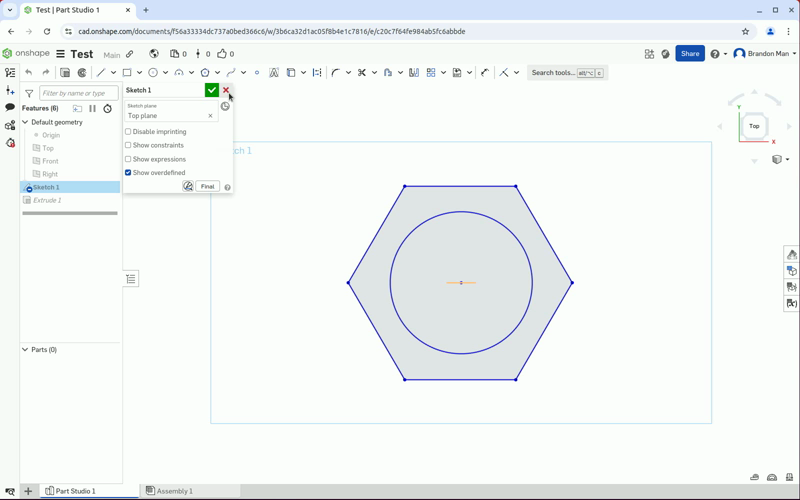
click(229, 92)
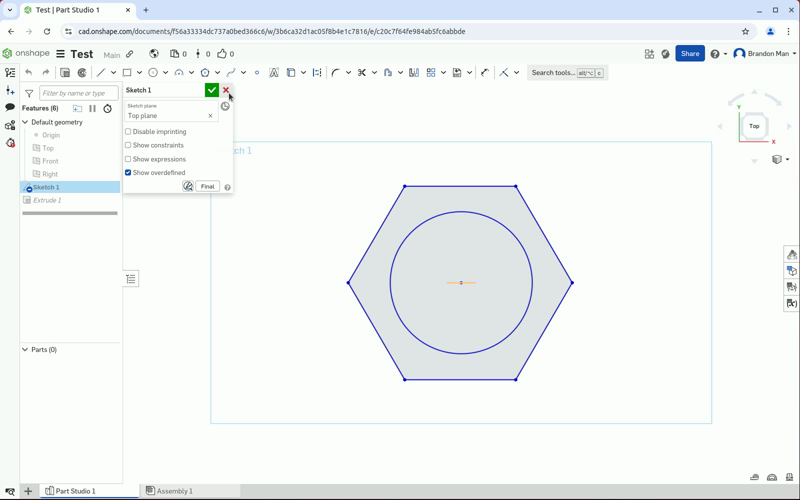
key(shift+s)
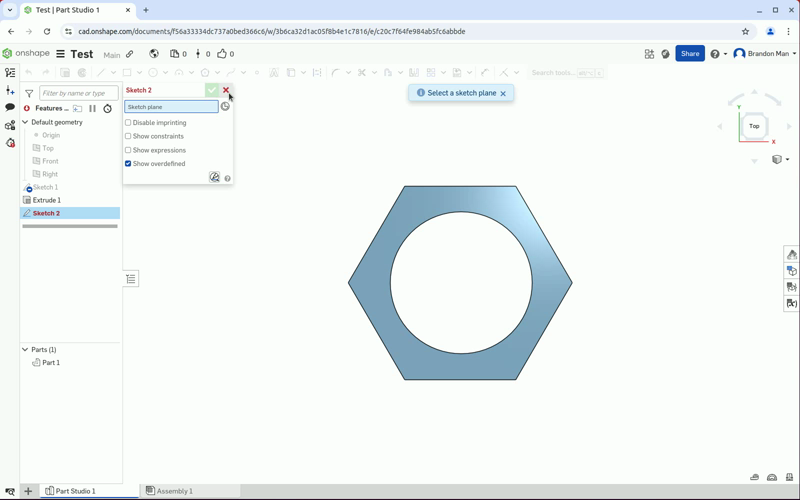
mouse_move(73, 150)
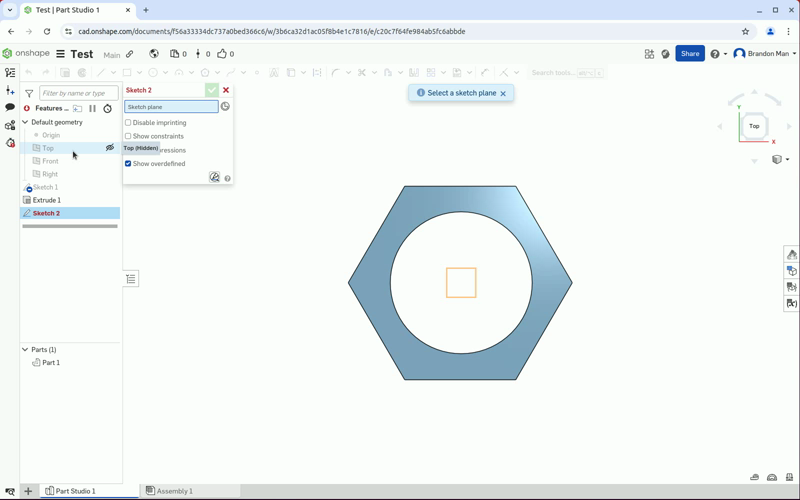
click(73, 150)
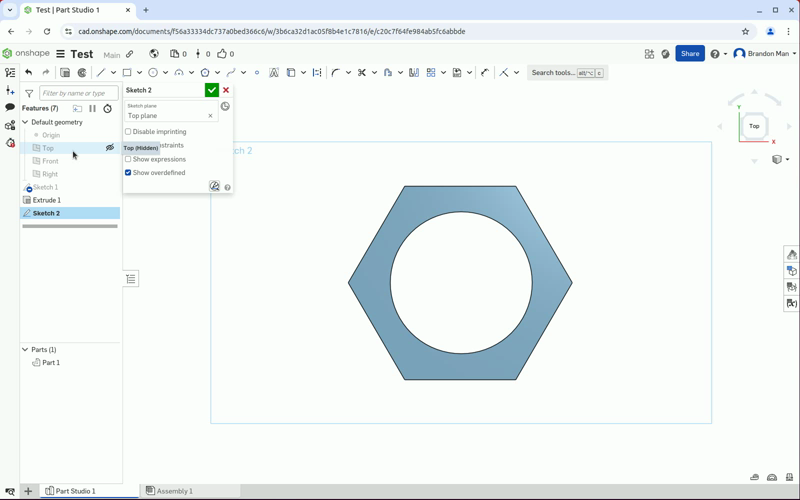
mouse_move(73, 352)
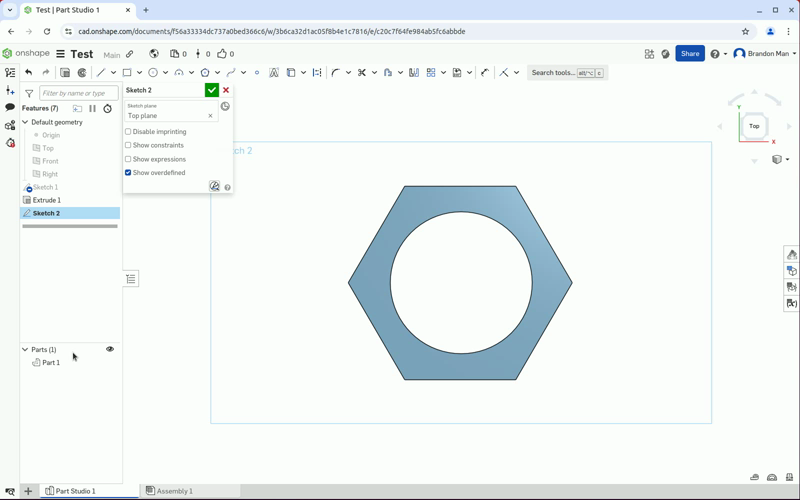
key(y)
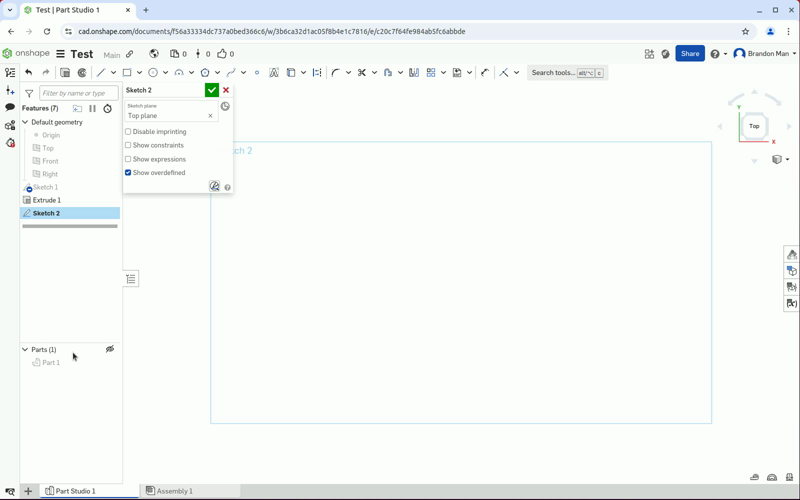
key(c)
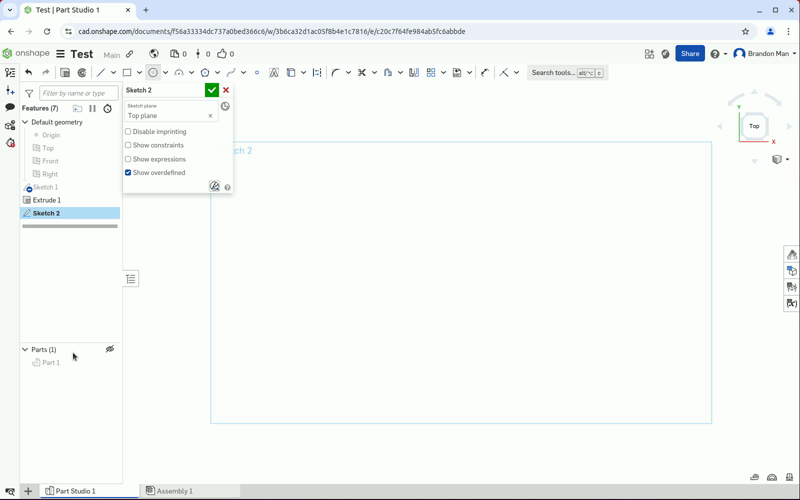
key_down(shift)
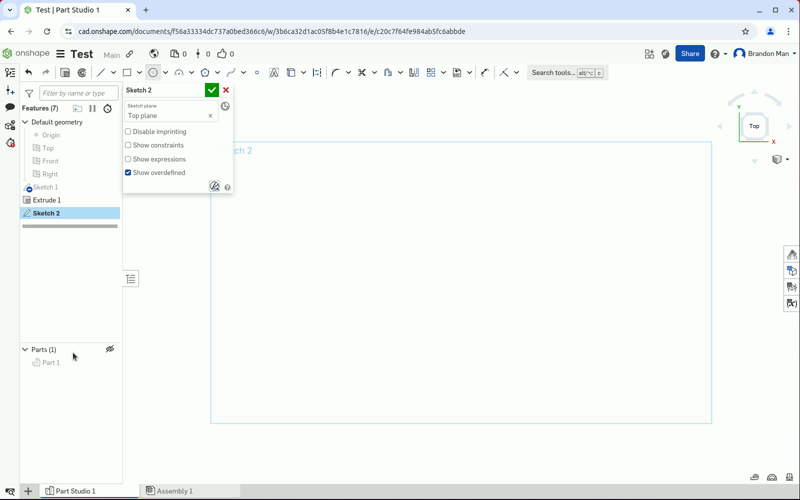
mouse_move(461, 282)
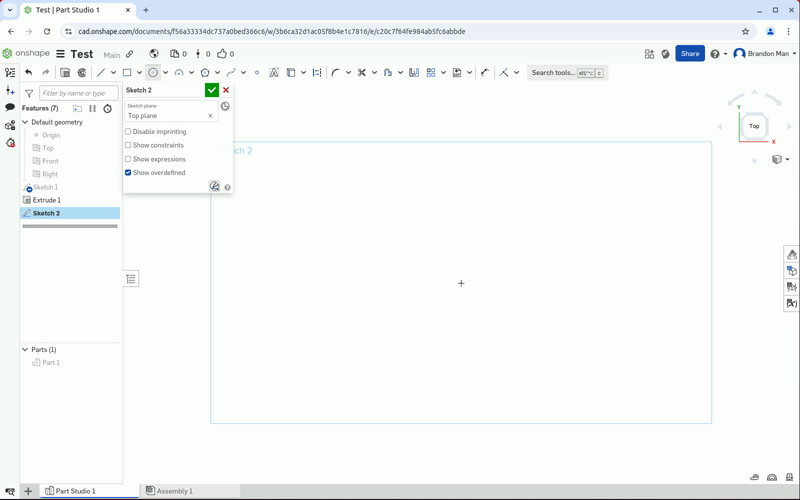
click(461, 282)
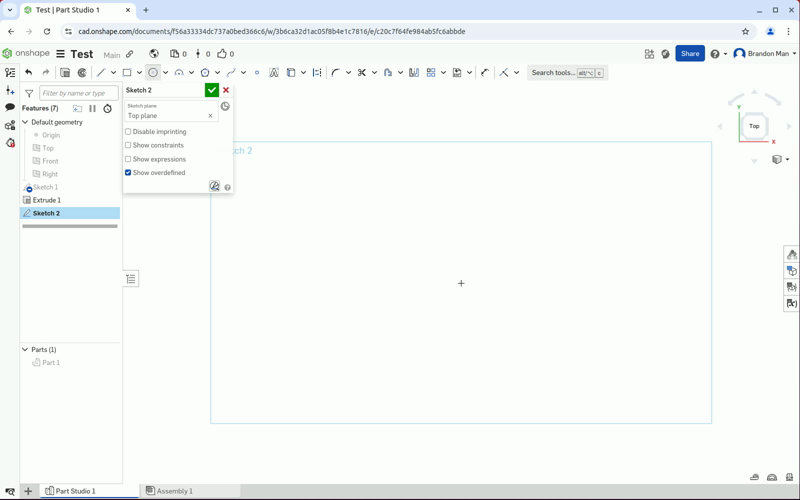
key_up(shift)
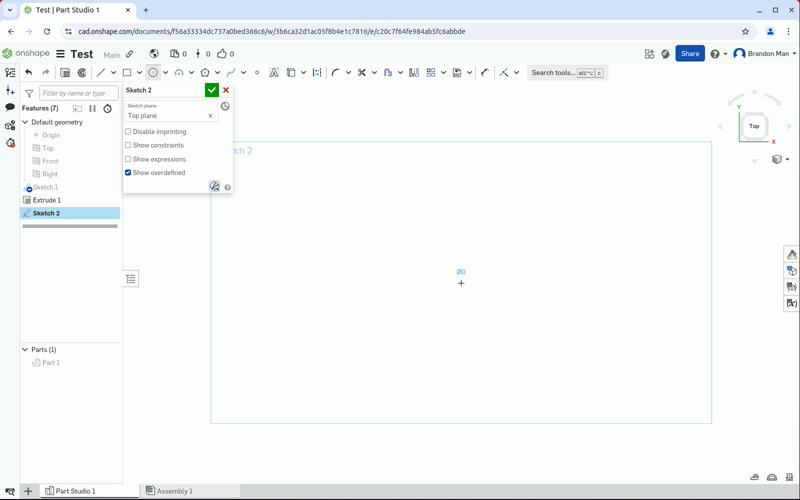
mouse_move(533, 282)
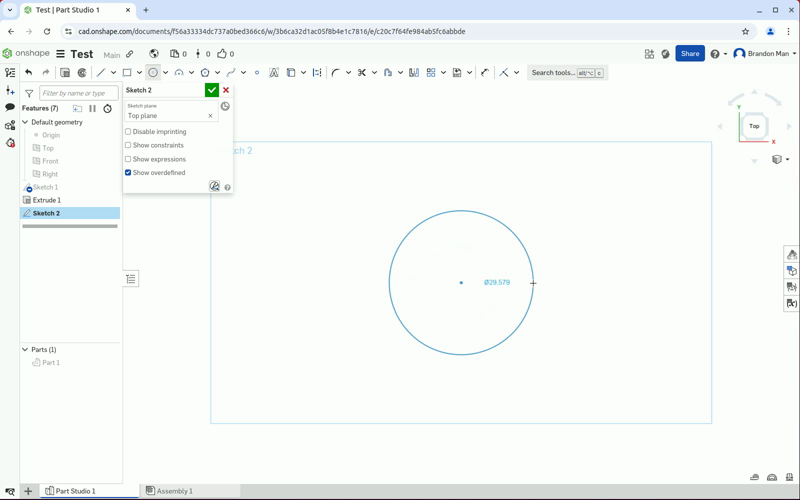
click(533, 282)
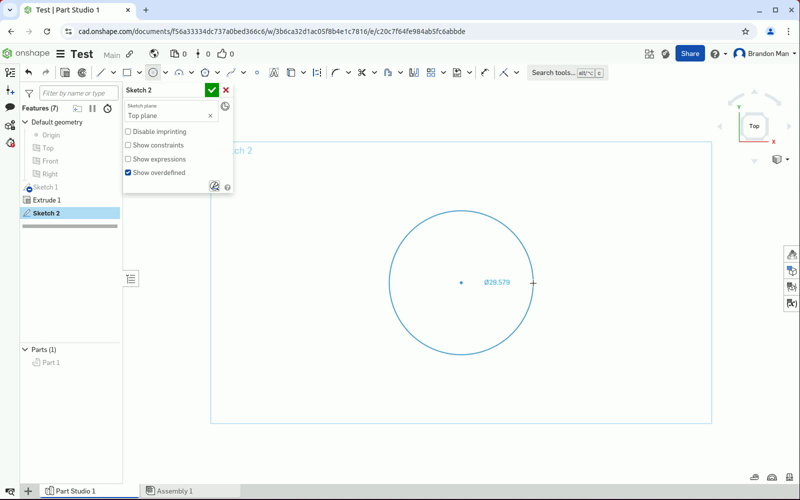
key(esc)
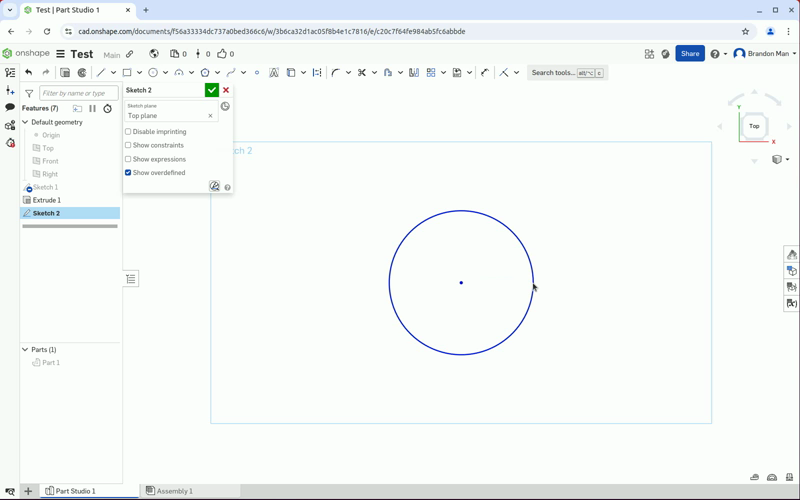
key(c)
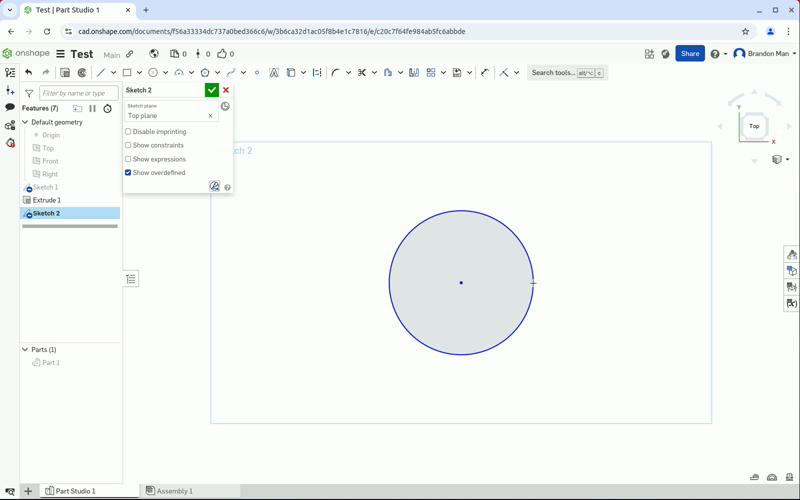
key_down(shift)
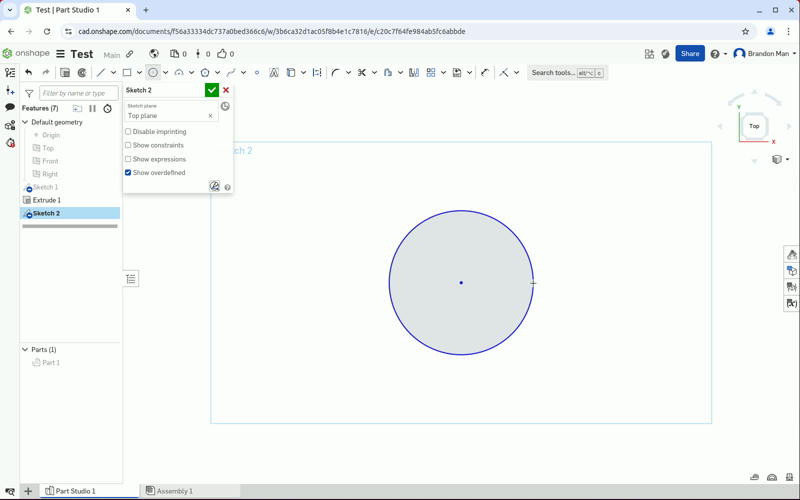
mouse_move(461, 282)
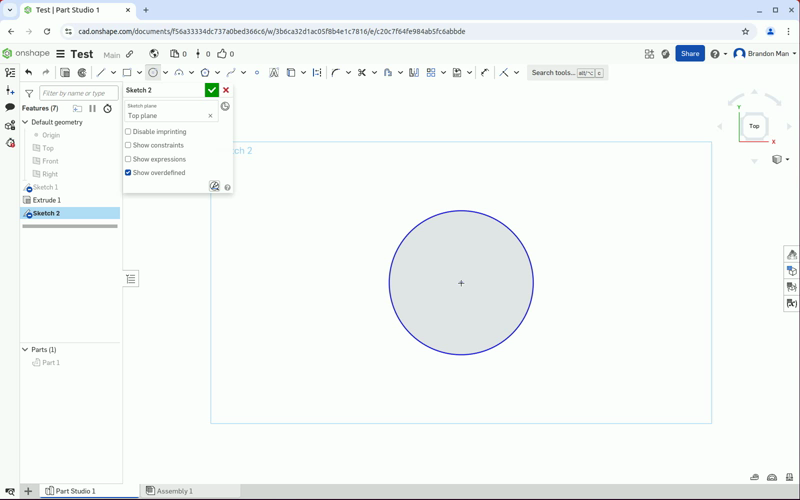
click(461, 282)
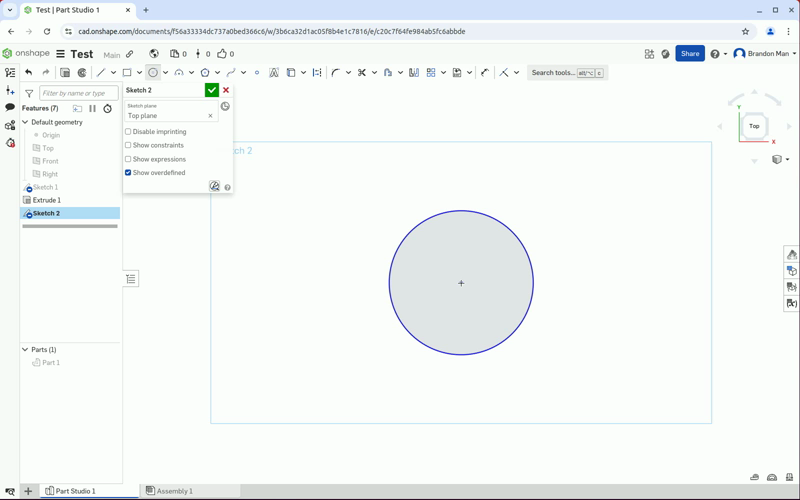
key_up(shift)
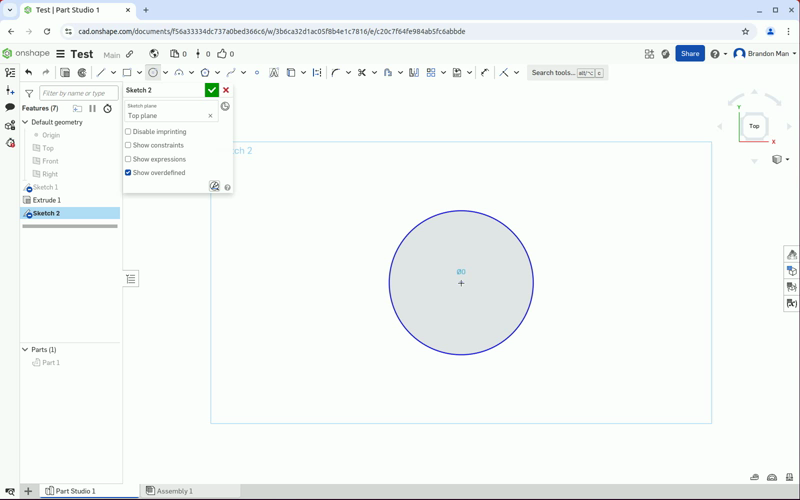
mouse_move(512, 282)
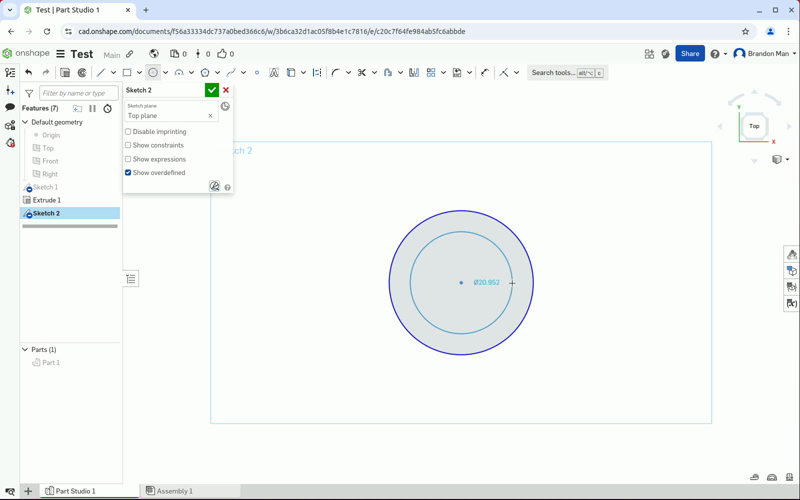
click(512, 282)
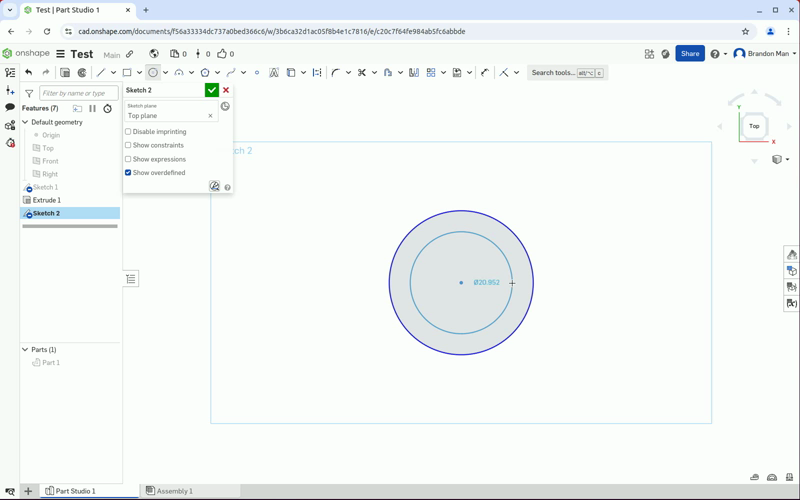
key(esc)
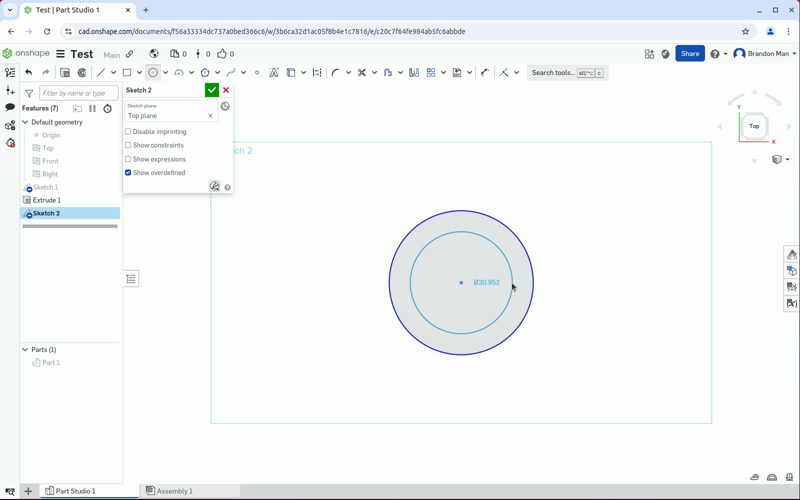
mouse_move(513, 312)
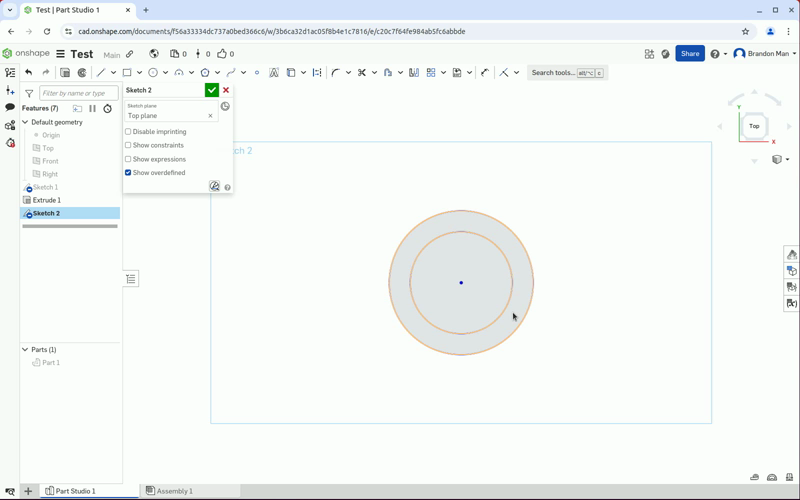
click(513, 312)
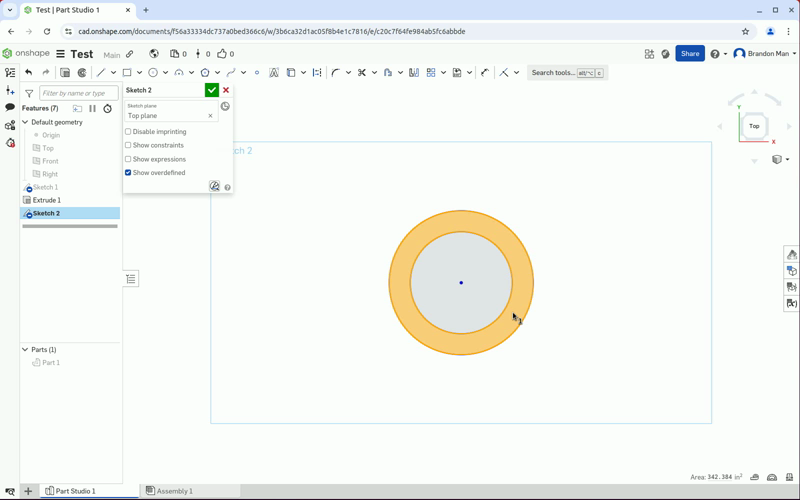
mouse_move(73, 352)
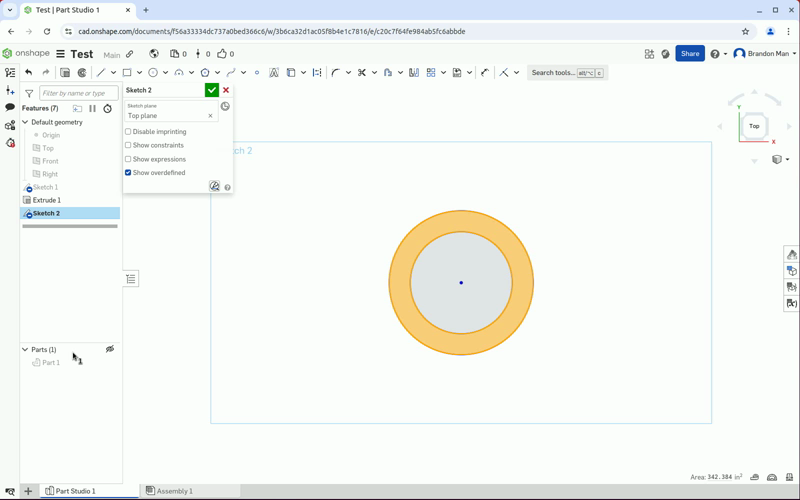
key(shift+y)
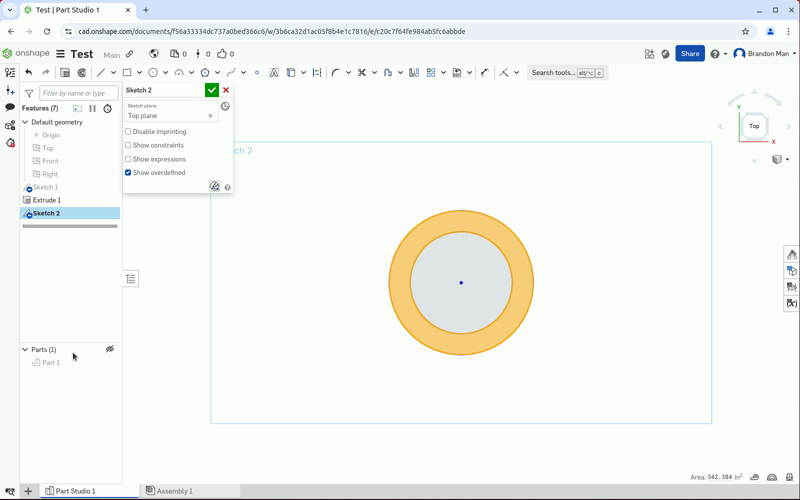
key(shift+e)
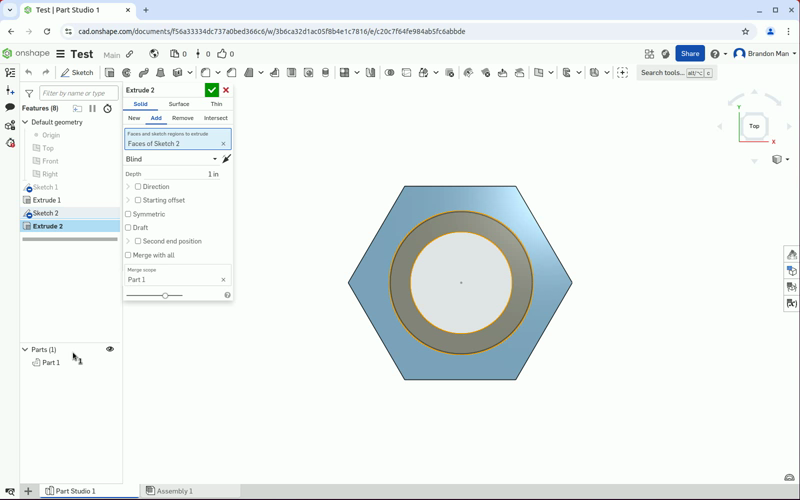
mouse_move(143, 106)
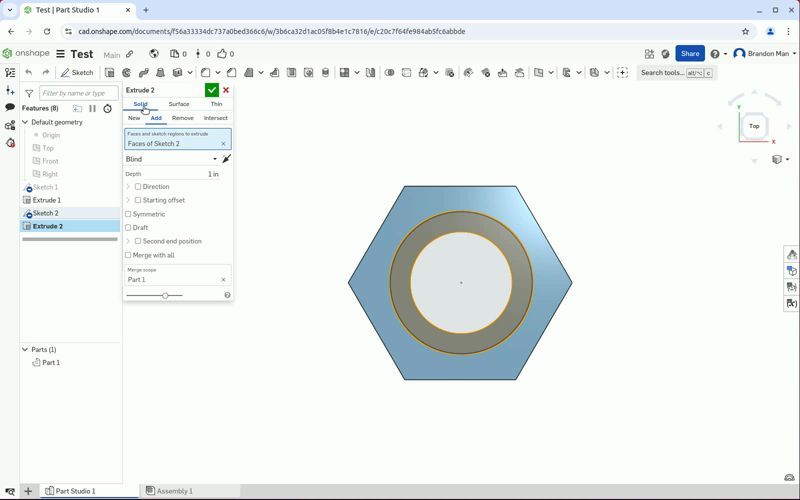
click(143, 106)
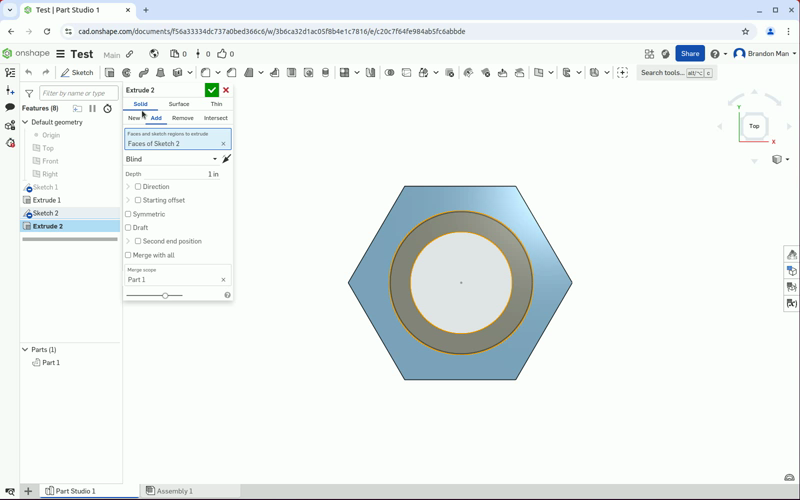
mouse_move(137, 120)
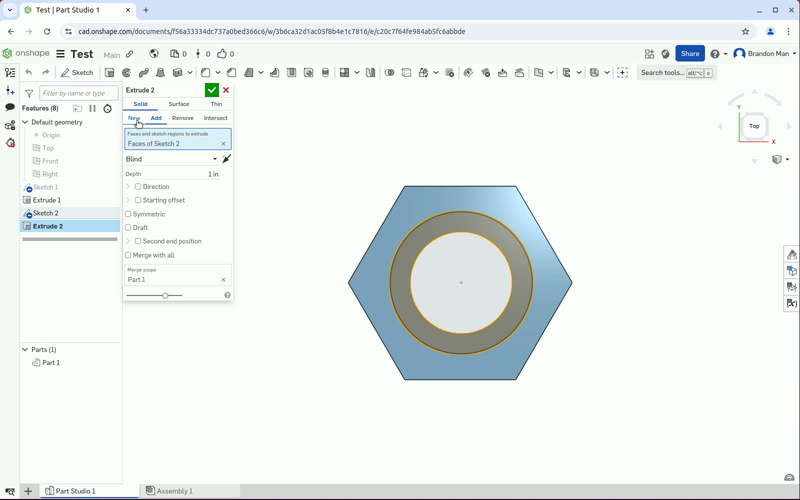
click(137, 120)
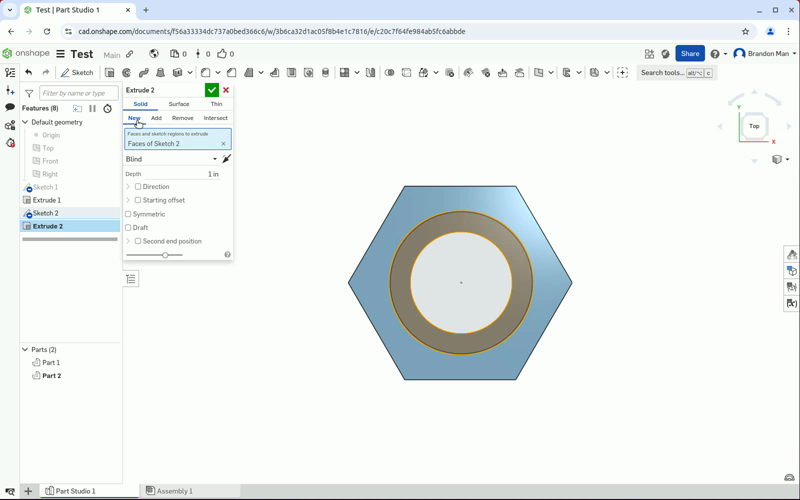
key(tab, 4)
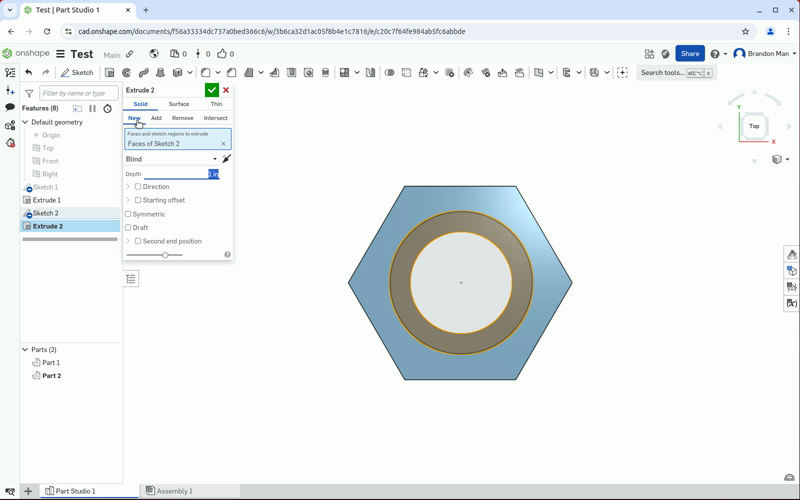
text(3.37)
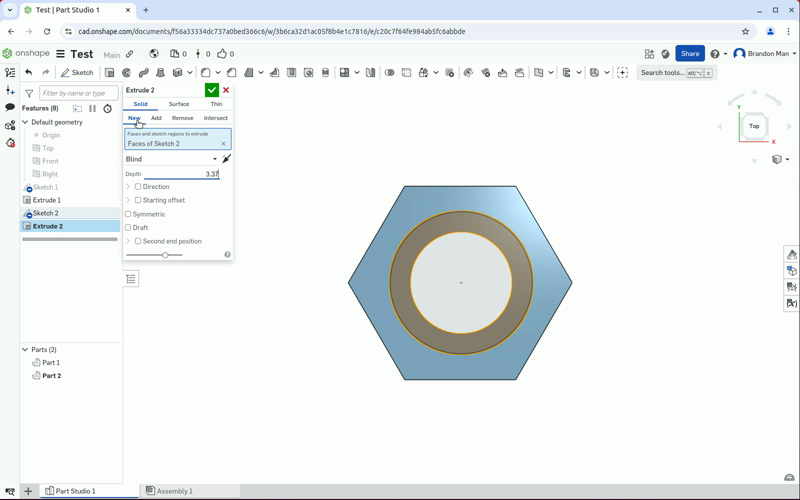
key(enter)
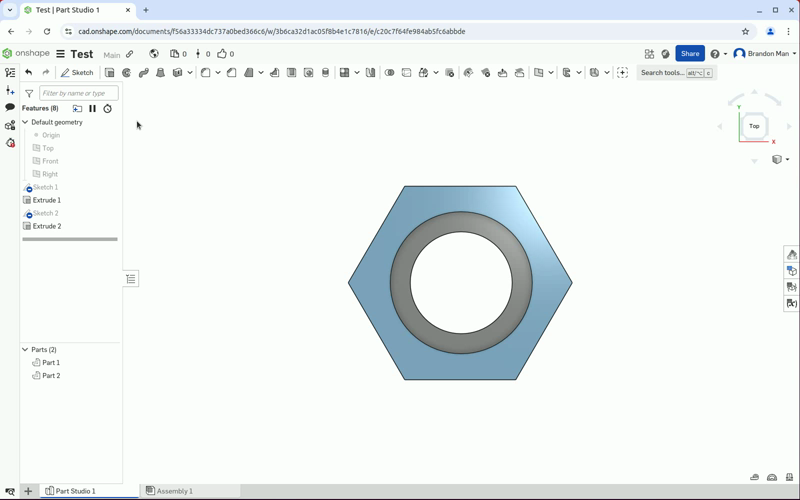
key(shift+h)
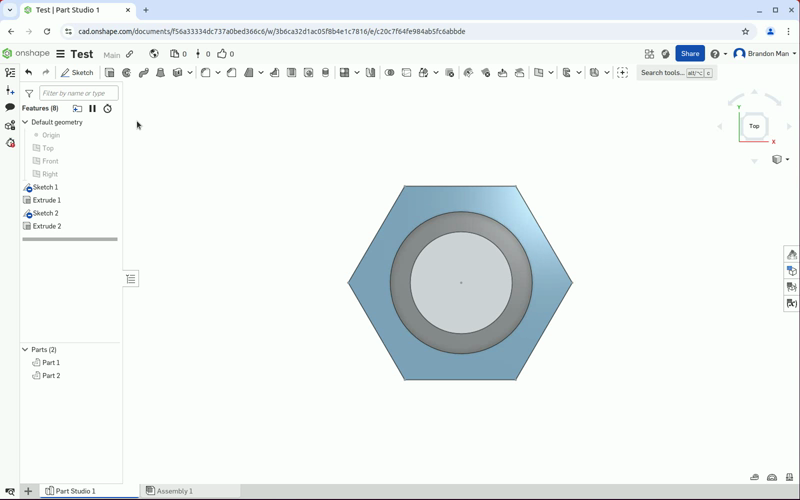
key(shift+h)
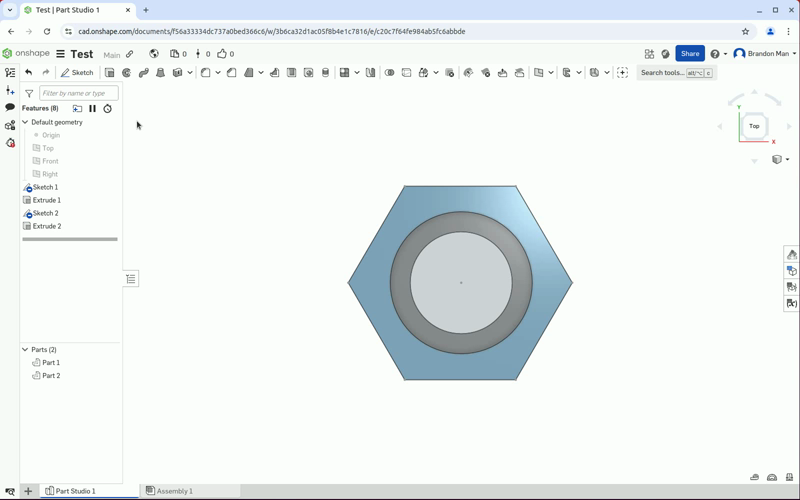
key(shift+7)
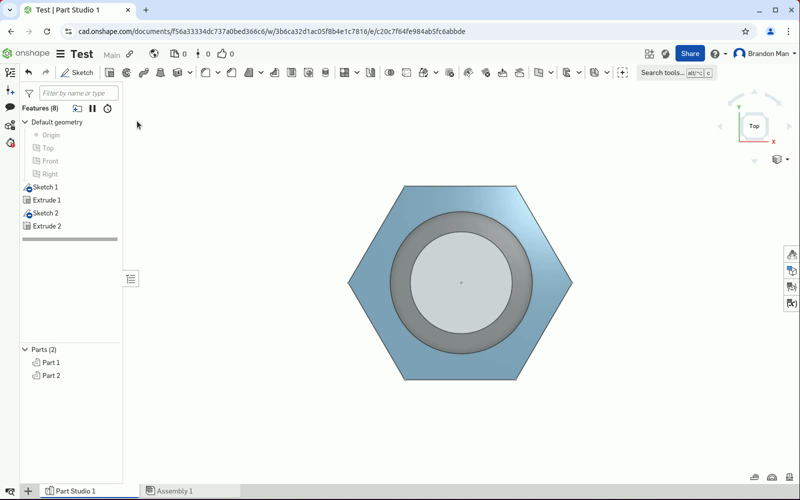
key(up, 3)
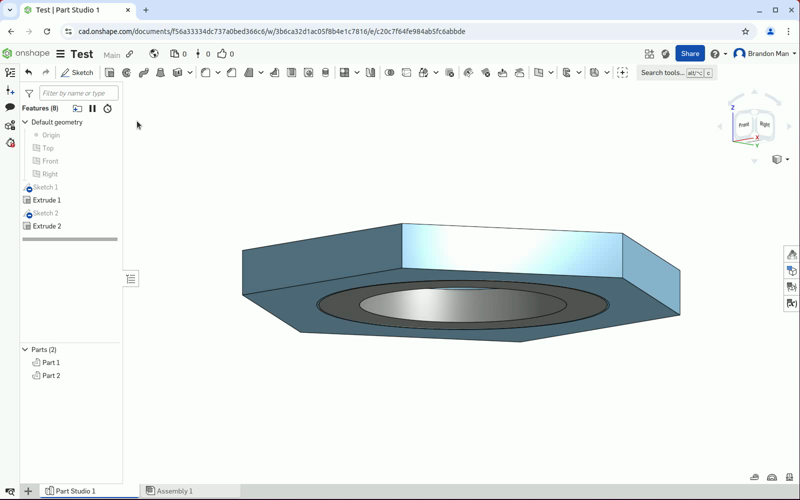
key(left, 3)
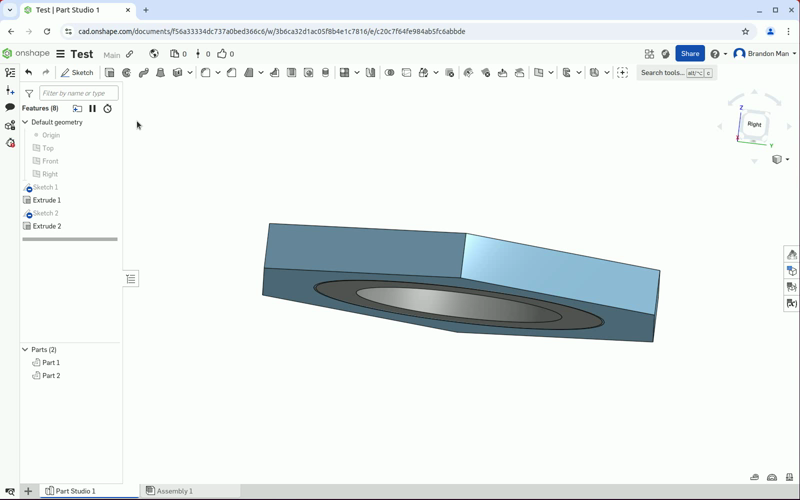
key(right, 3)
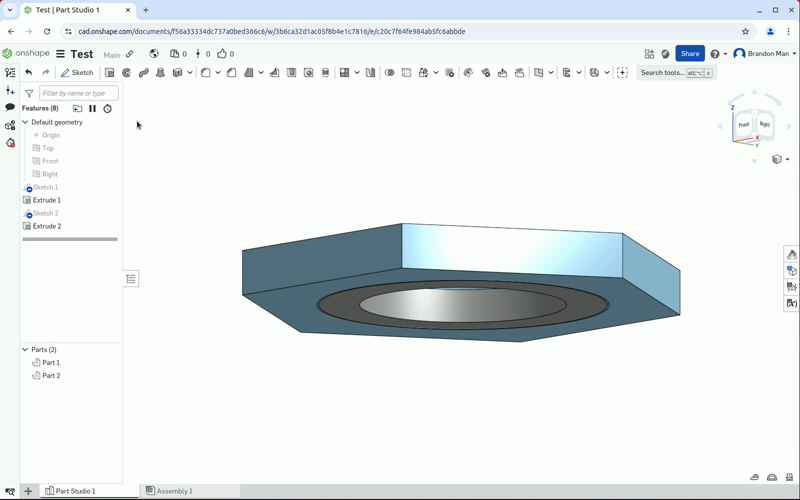
key(down, 3)
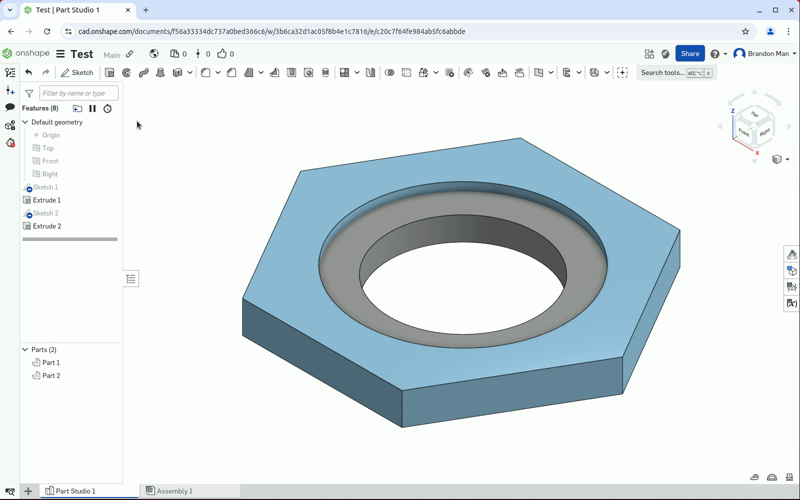
mouse_move(73, 189)
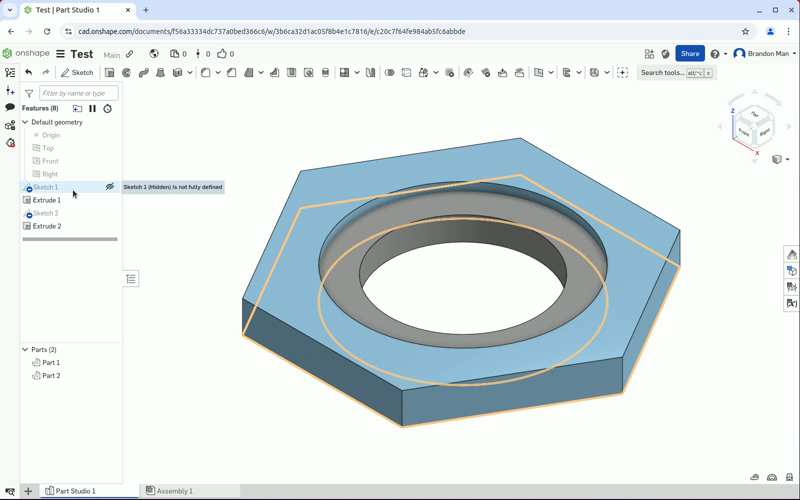
click(73, 189)